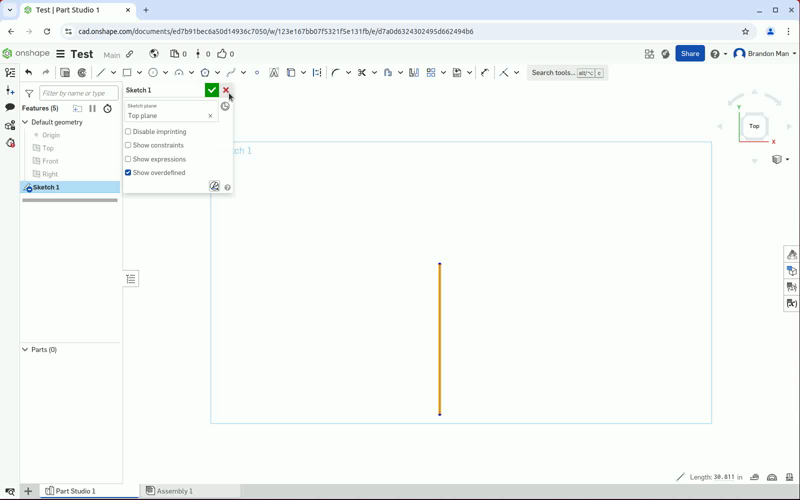
key(shift+h)
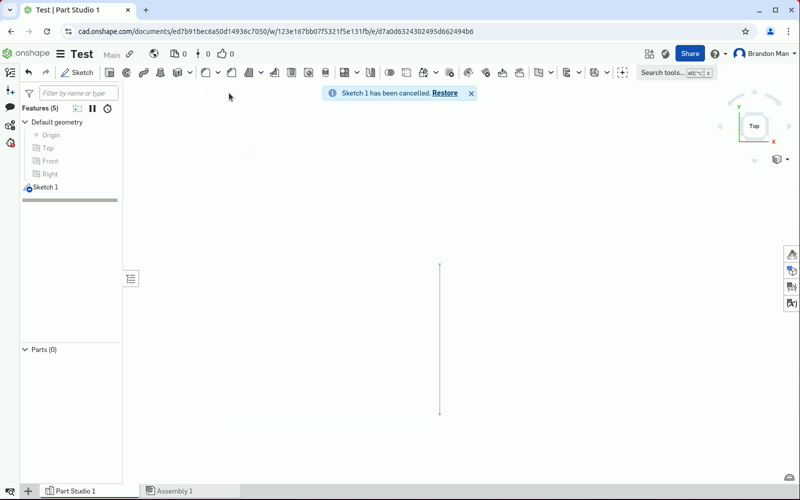
key(shift+s)
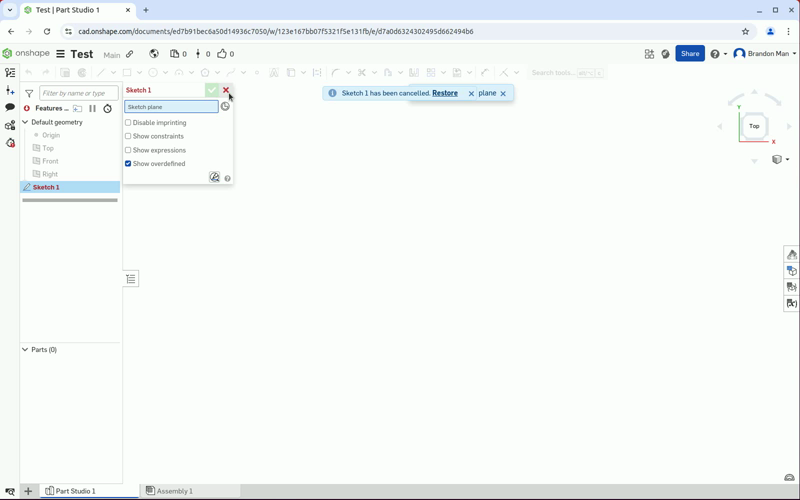
mouse_move(73, 150)
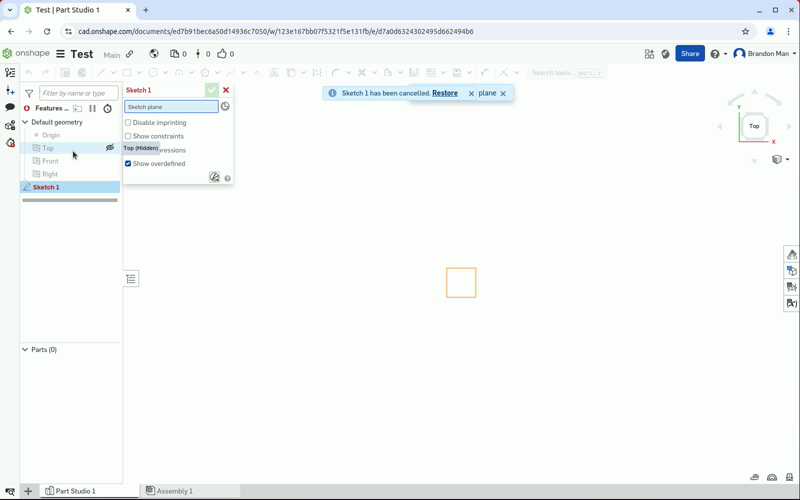
click(73, 150)
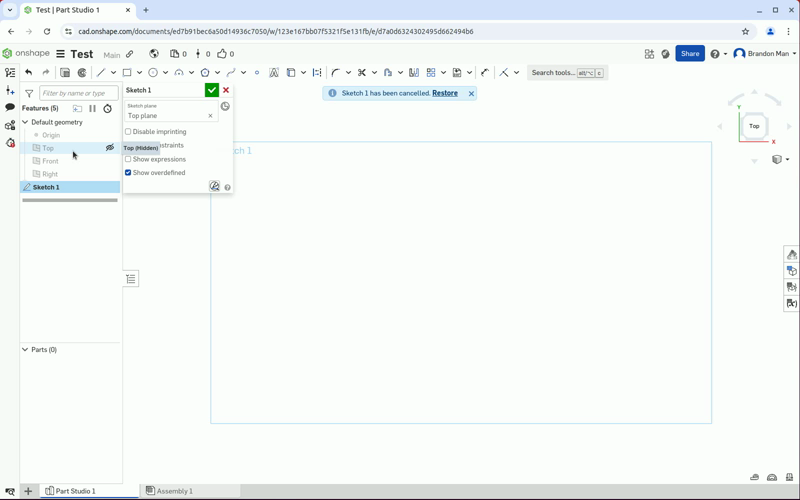
mouse_move(73, 352)
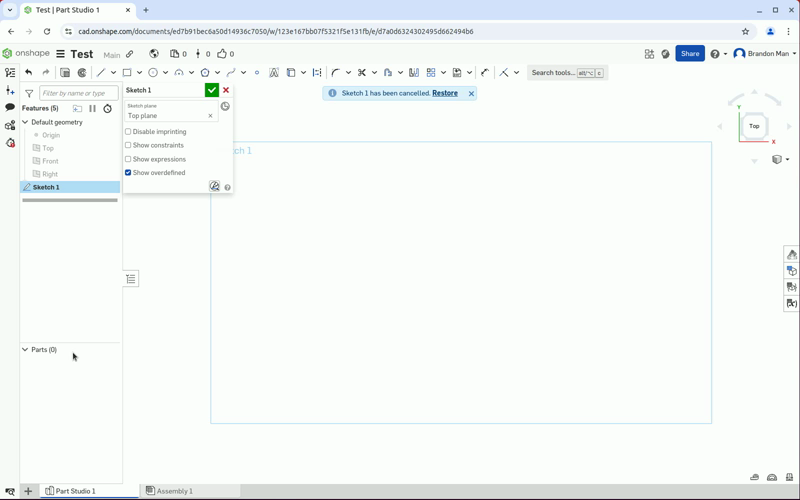
key(y)
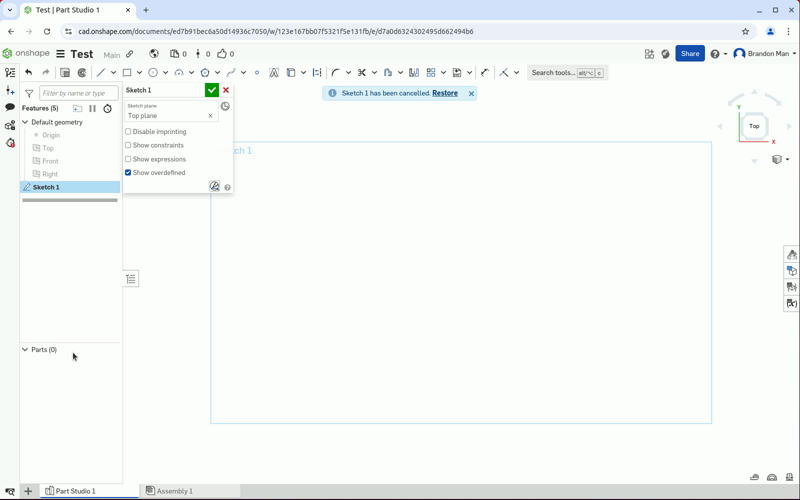
key(c)
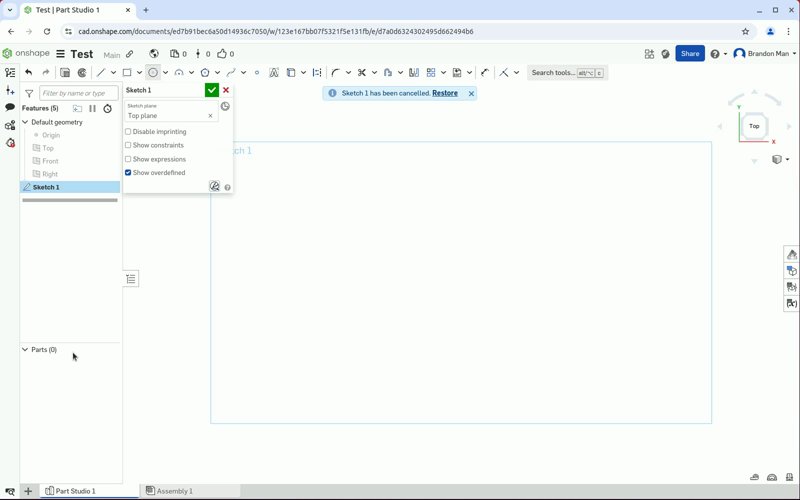
key_down(shift)
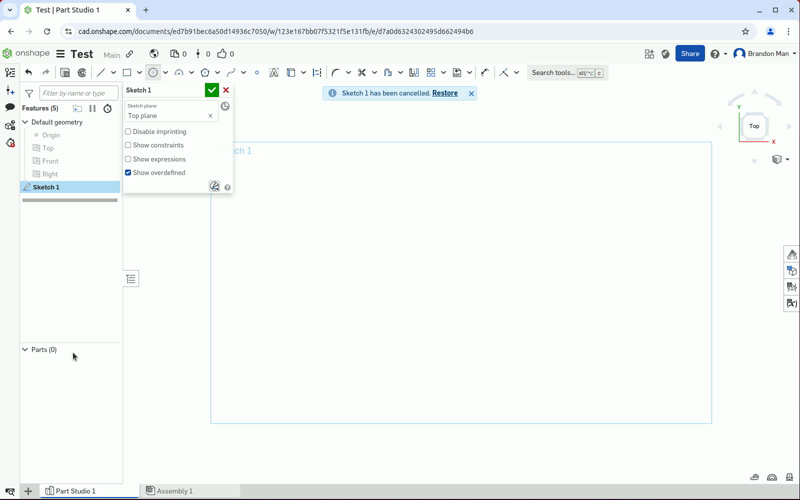
mouse_move(460, 282)
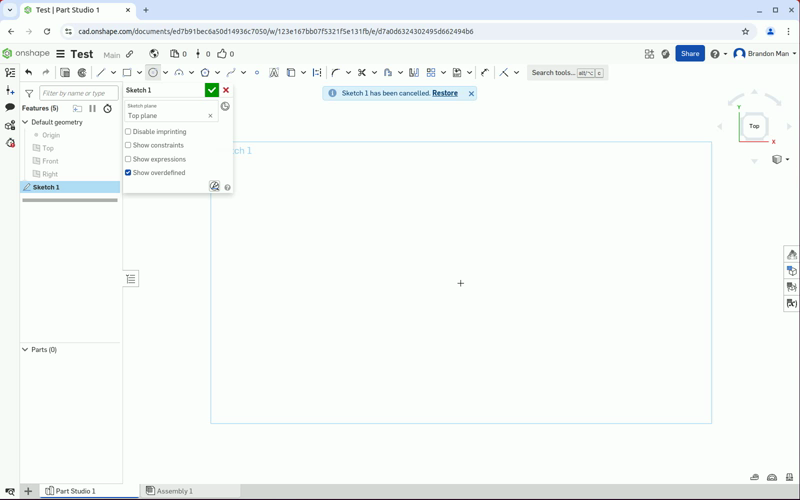
click(460, 282)
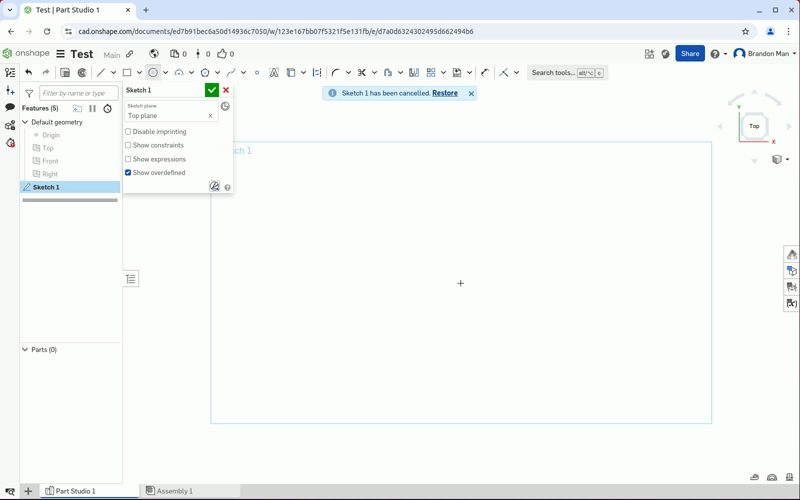
key_up(shift)
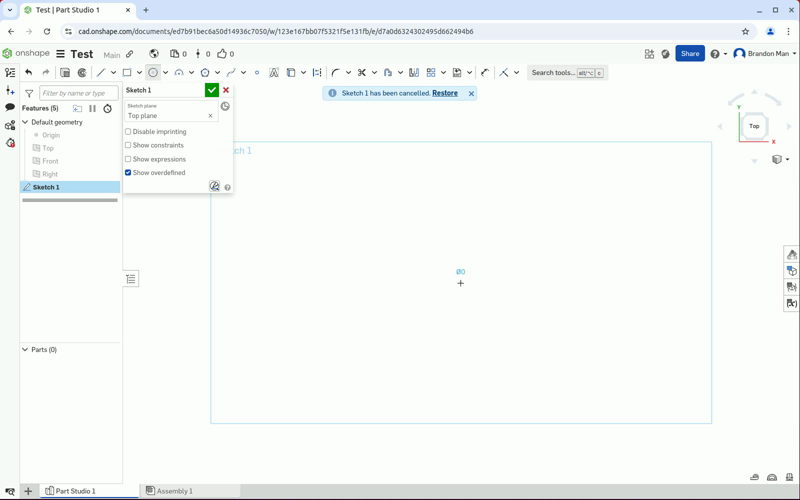
mouse_move(471, 282)
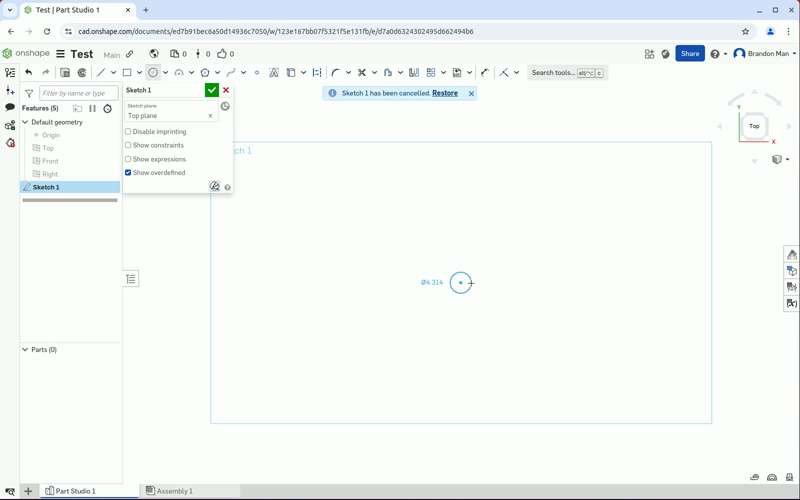
click(471, 282)
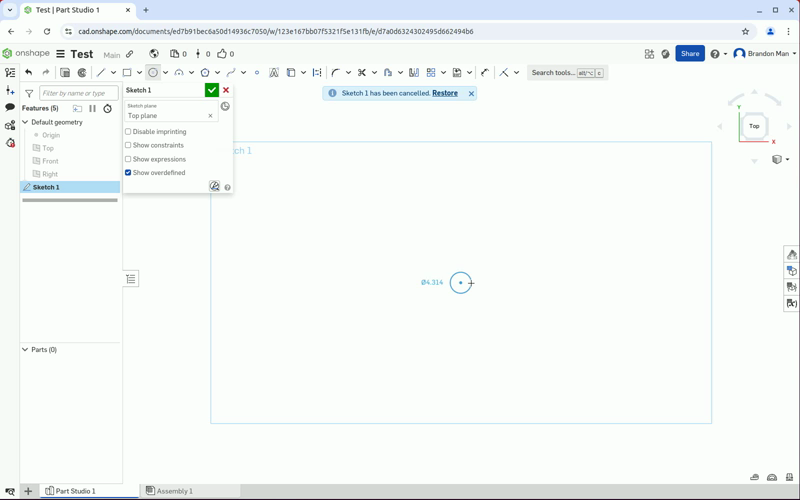
key(esc)
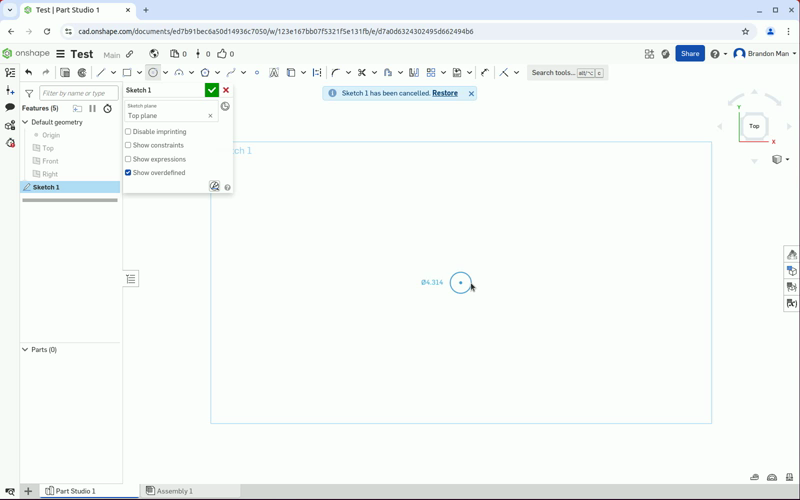
mouse_move(460, 291)
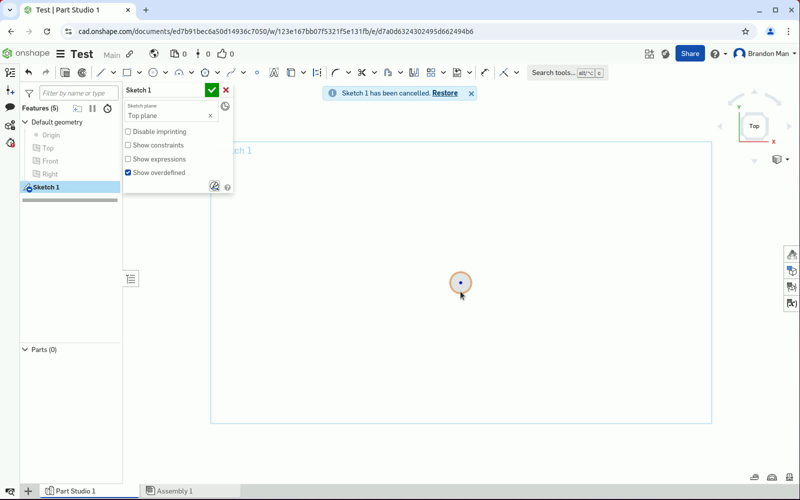
scroll(6)
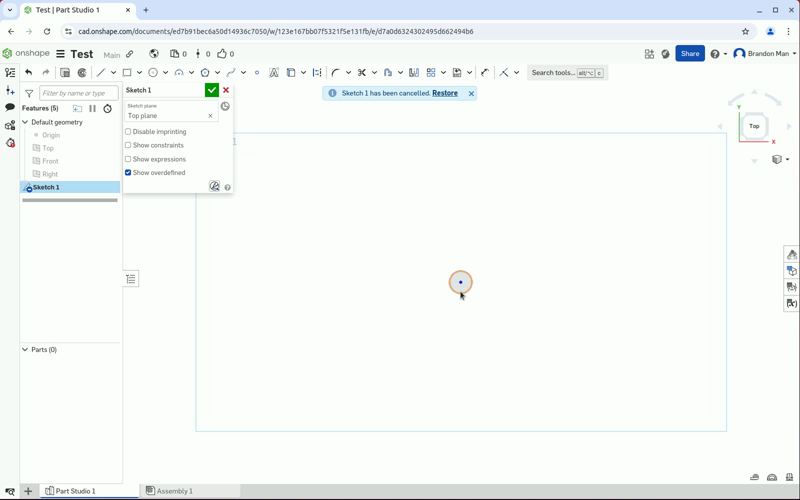
scroll(6)
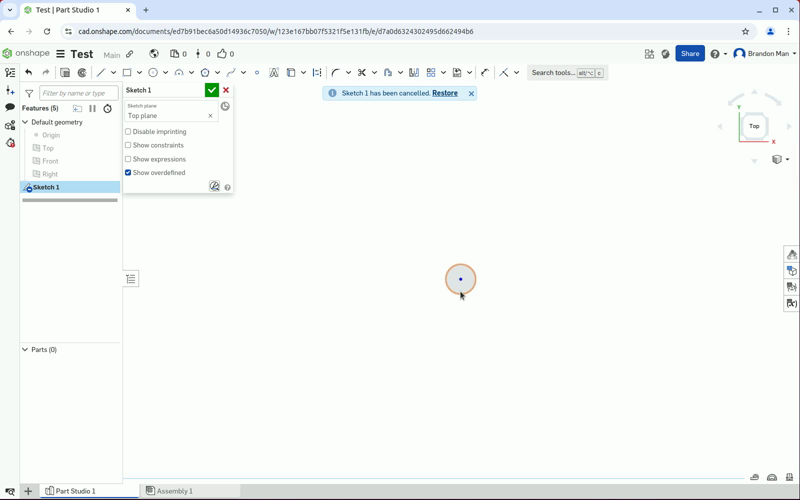
scroll(6)
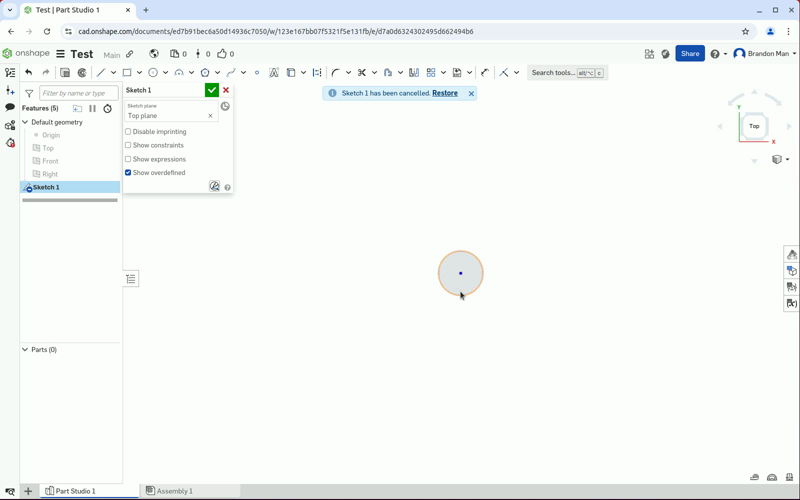
scroll(6)
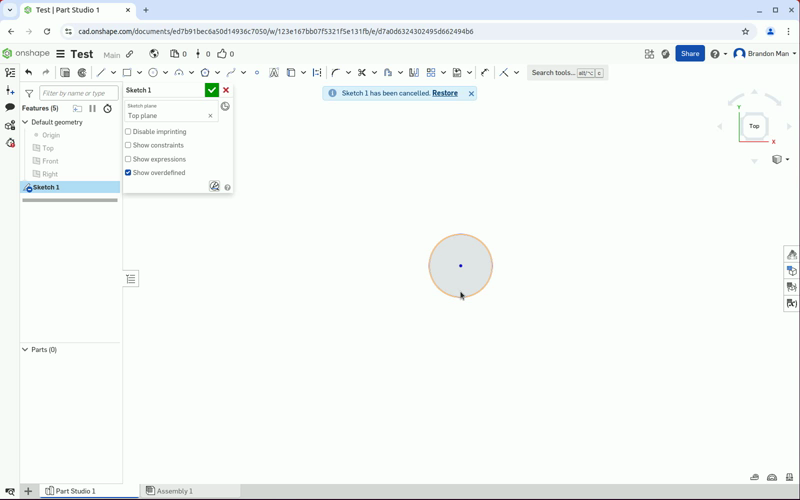
scroll(6)
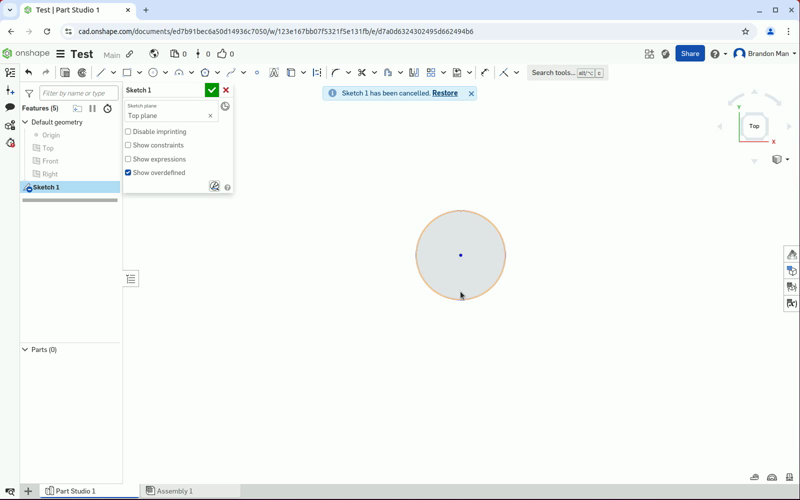
scroll(6)
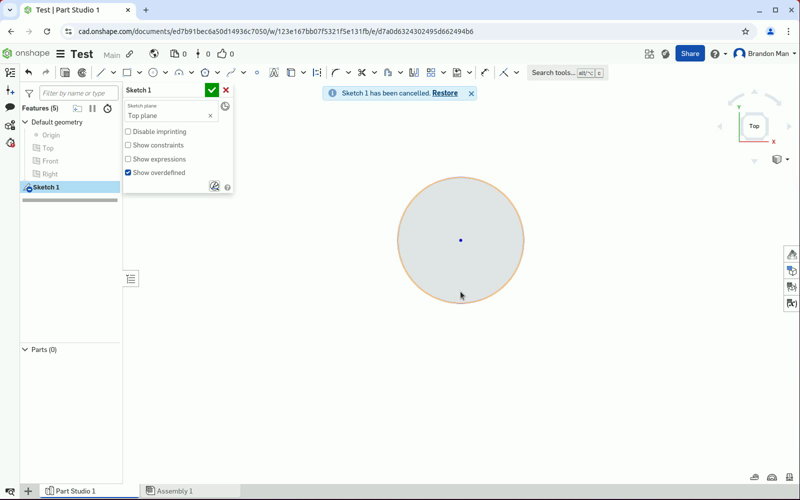
scroll(6)
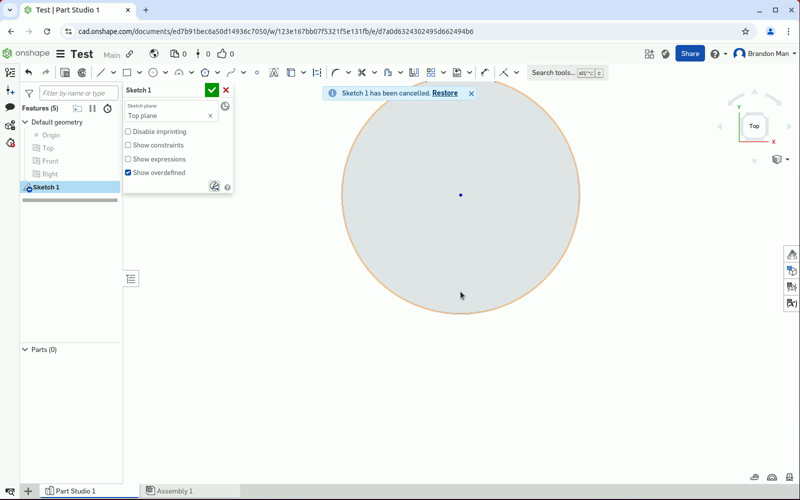
click(460, 291)
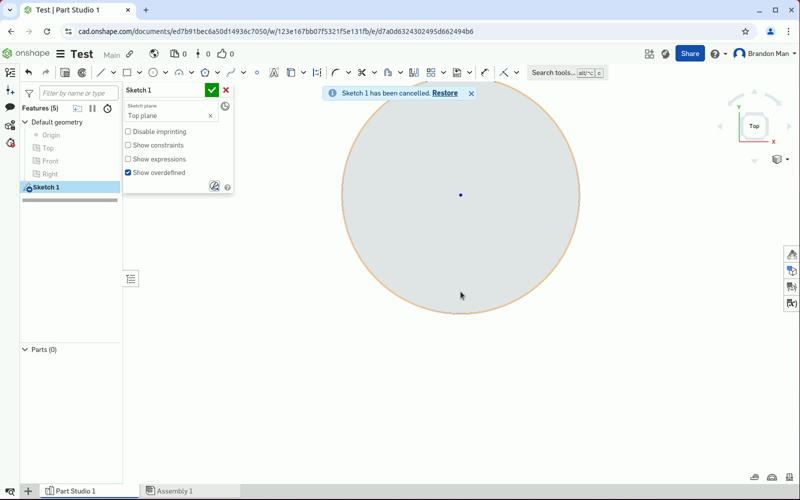
scroll(-6)
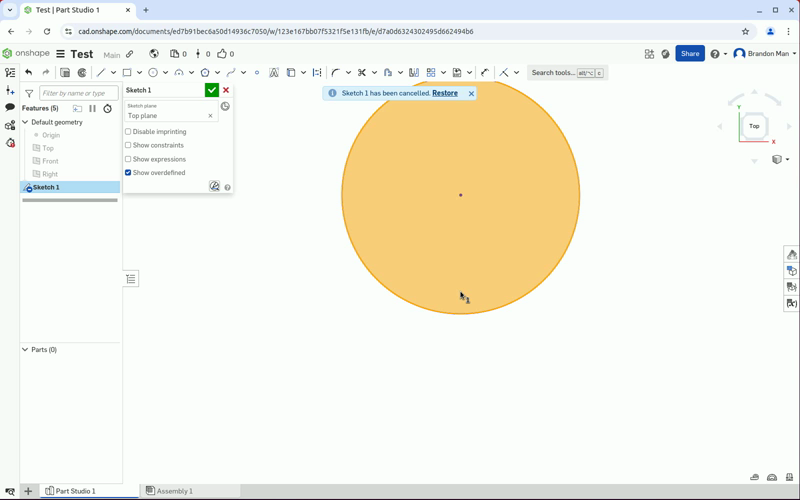
scroll(-6)
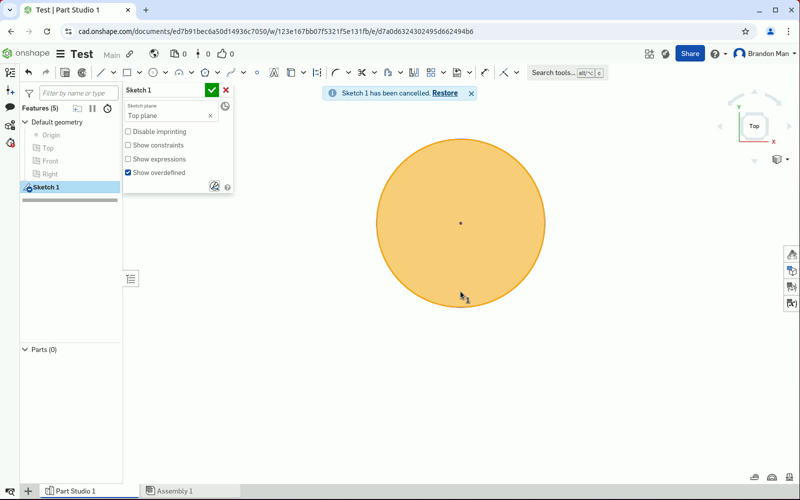
scroll(-6)
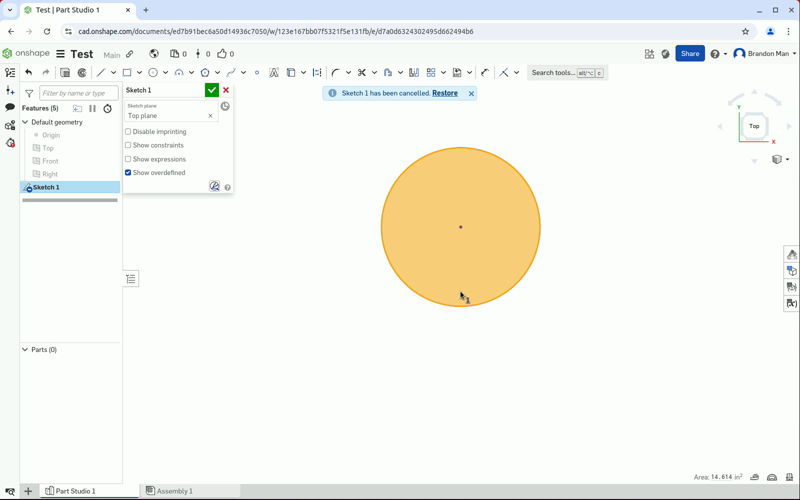
scroll(-6)
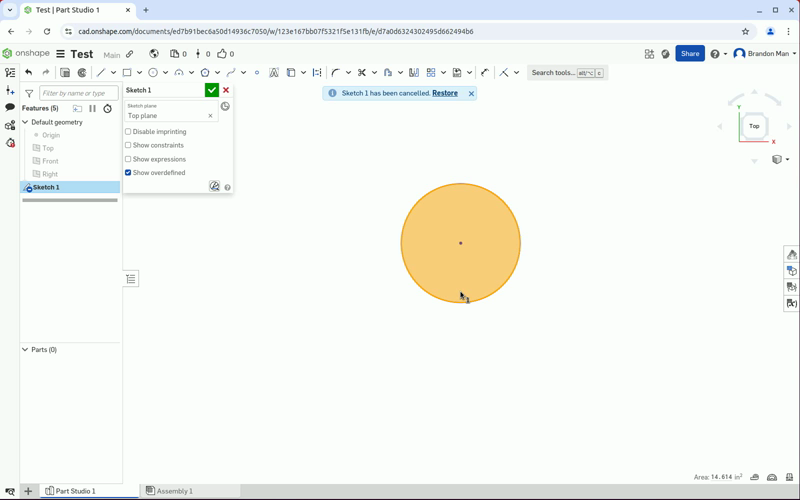
scroll(-6)
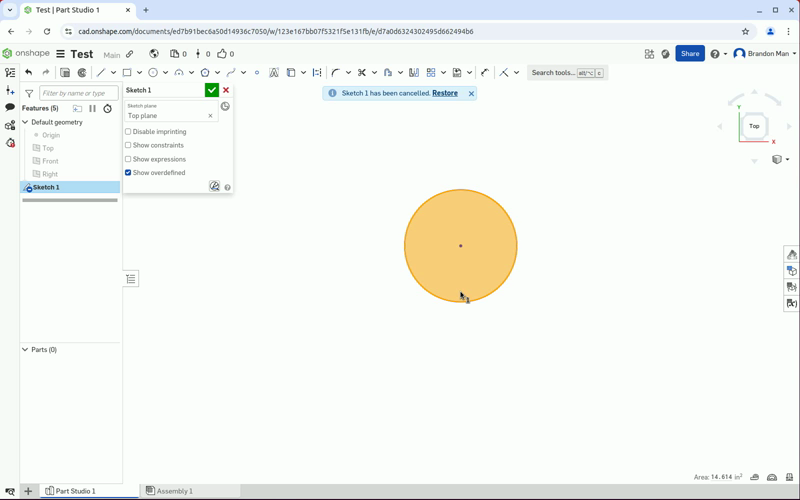
scroll(-6)
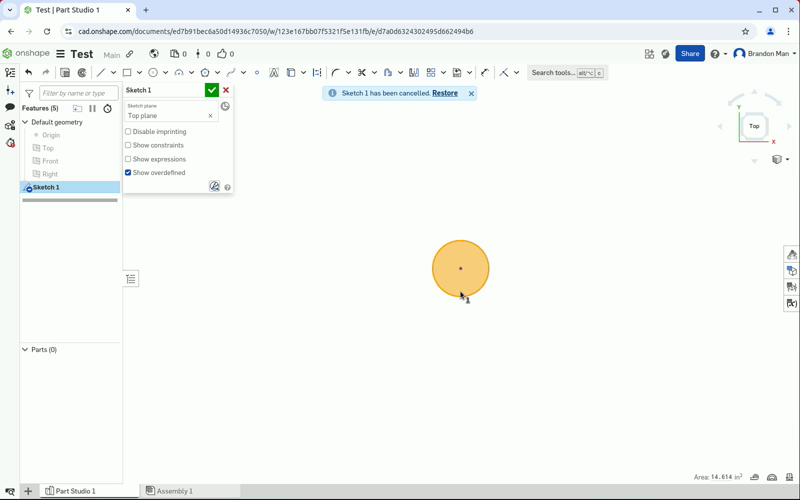
scroll(-6)
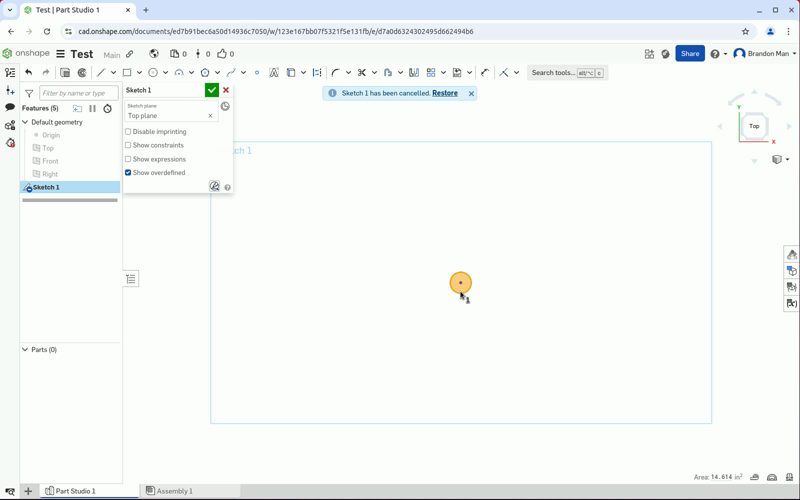
mouse_move(73, 352)
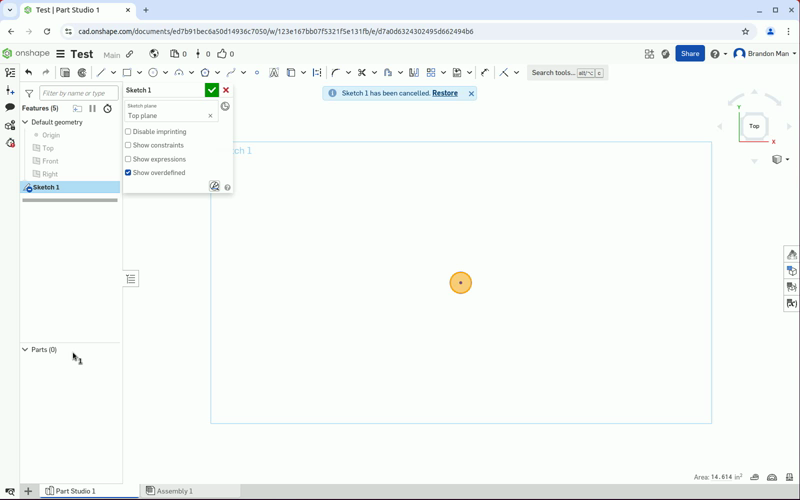
key(shift+y)
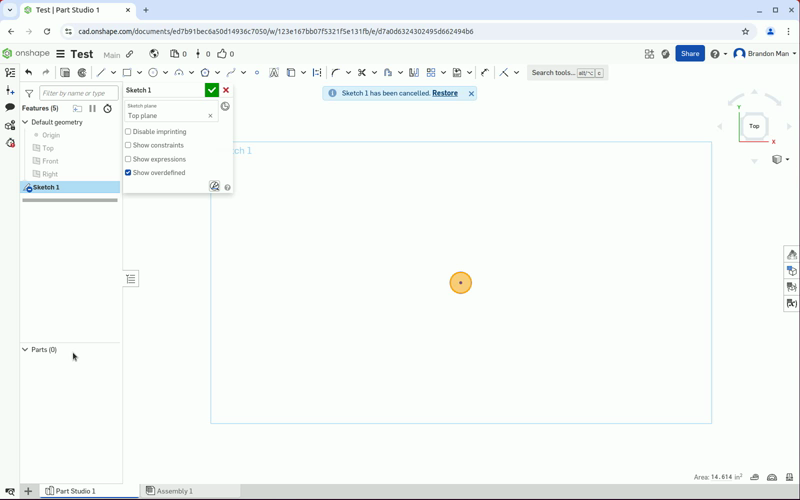
key(shift+e)
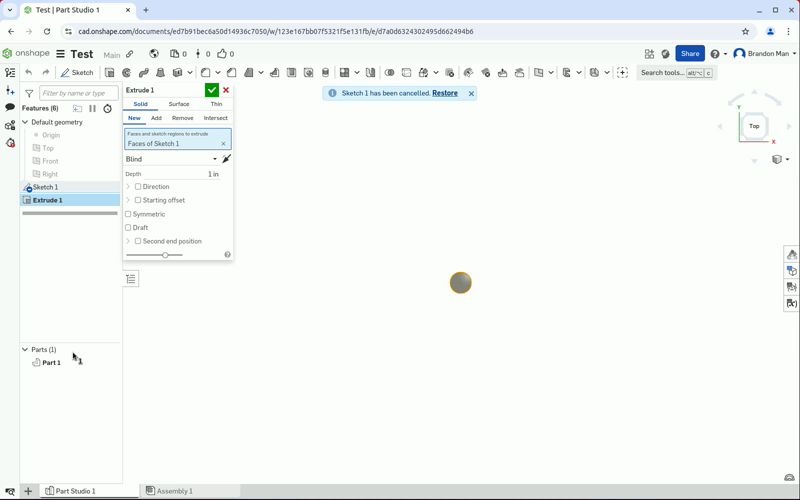
mouse_move(143, 106)
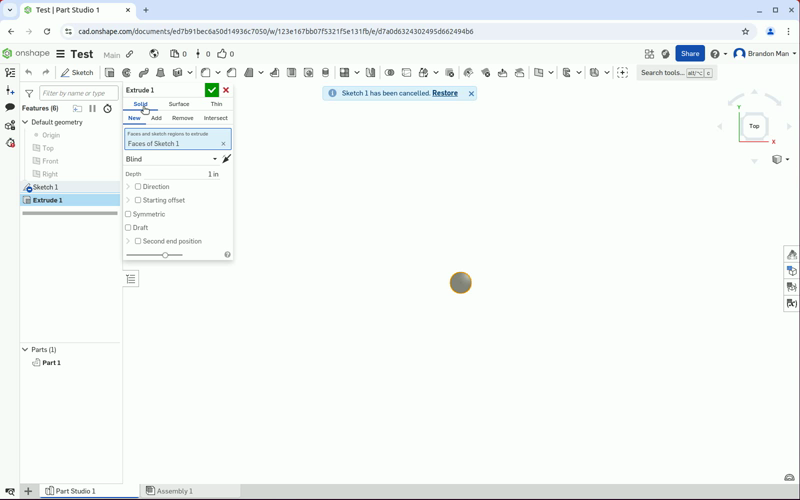
click(143, 106)
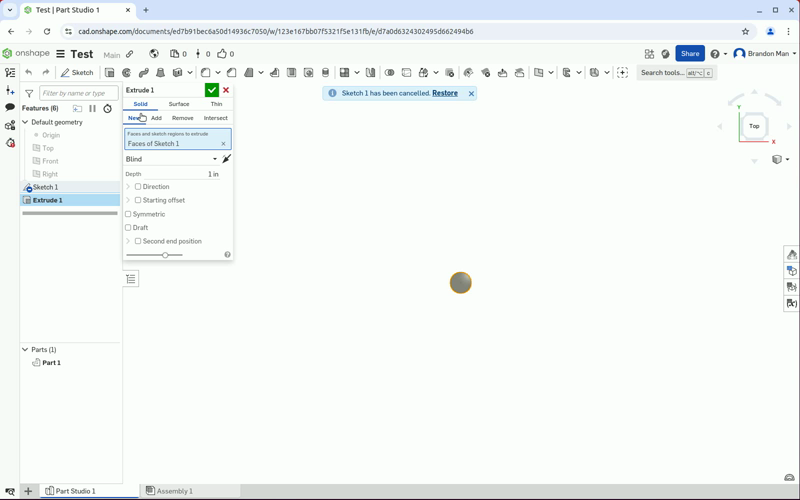
mouse_move(137, 120)
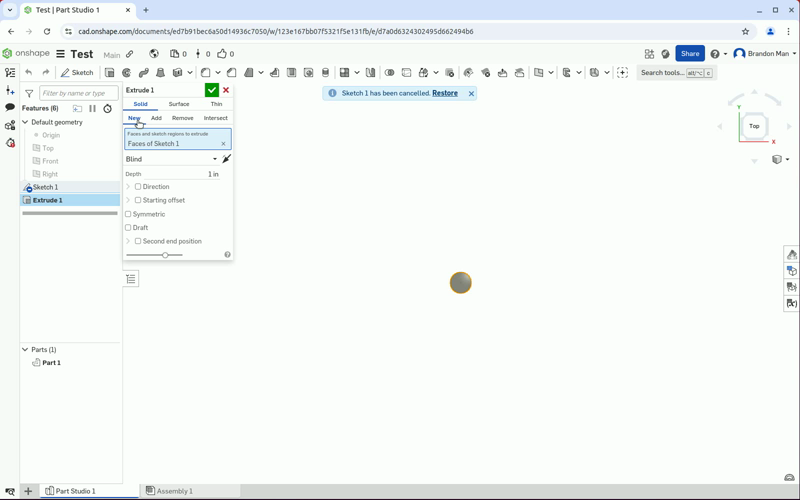
click(137, 120)
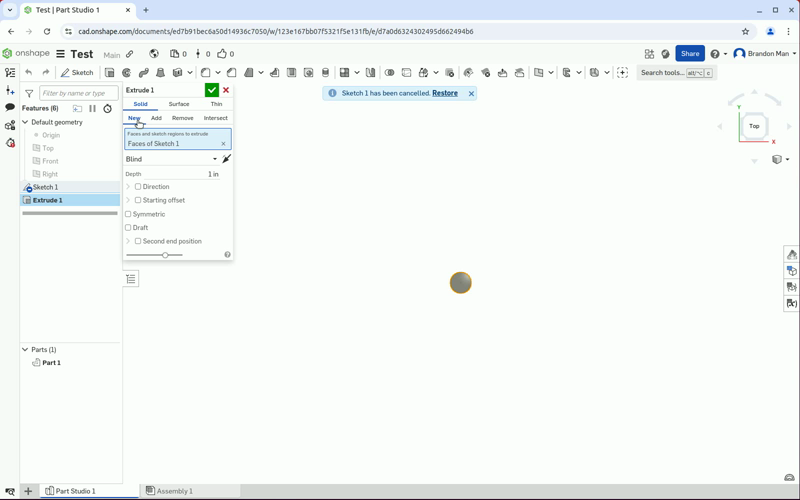
key(tab, 4)
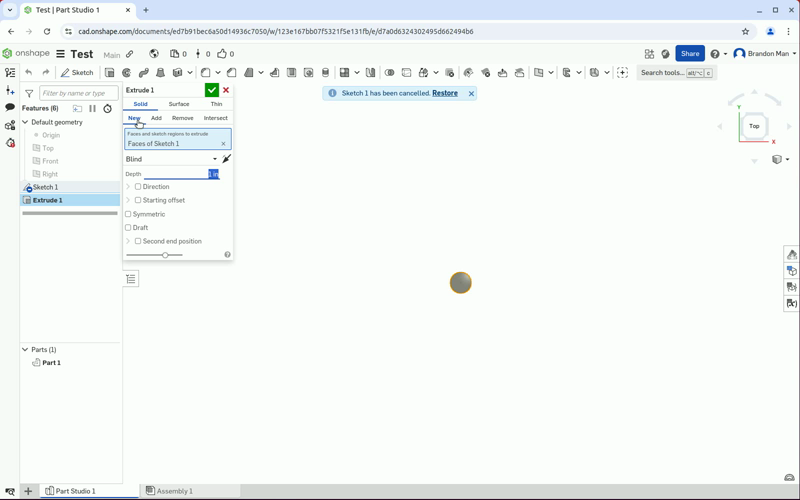
text(19.016)
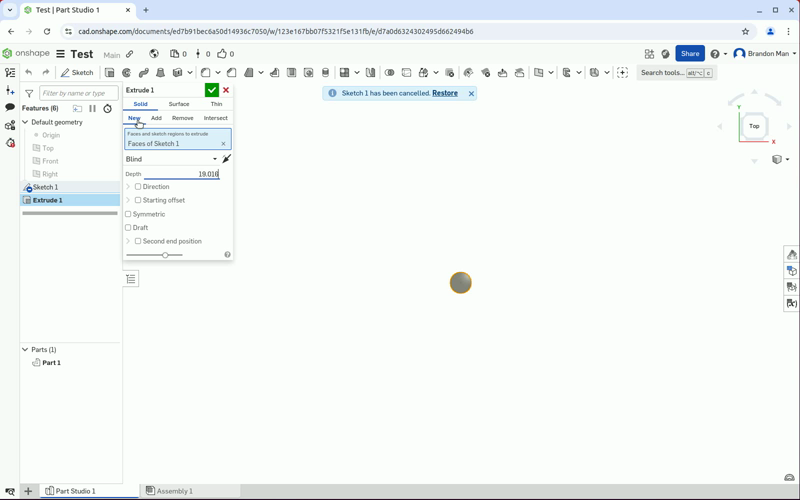
key(enter)
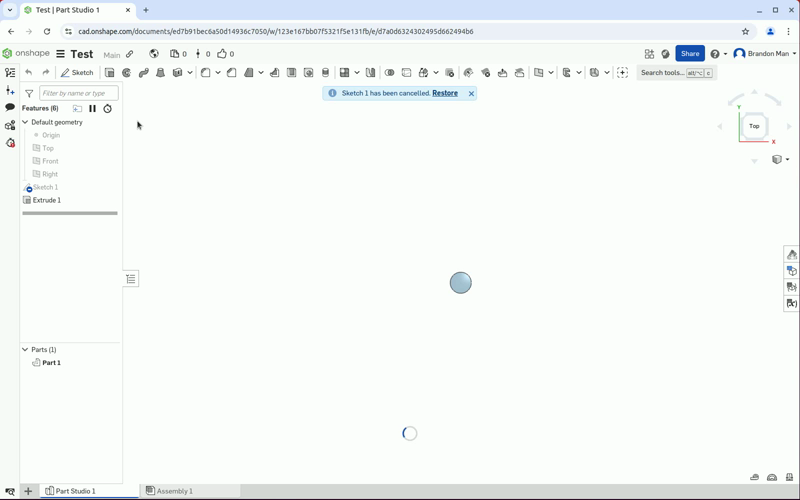
key(shift+h)
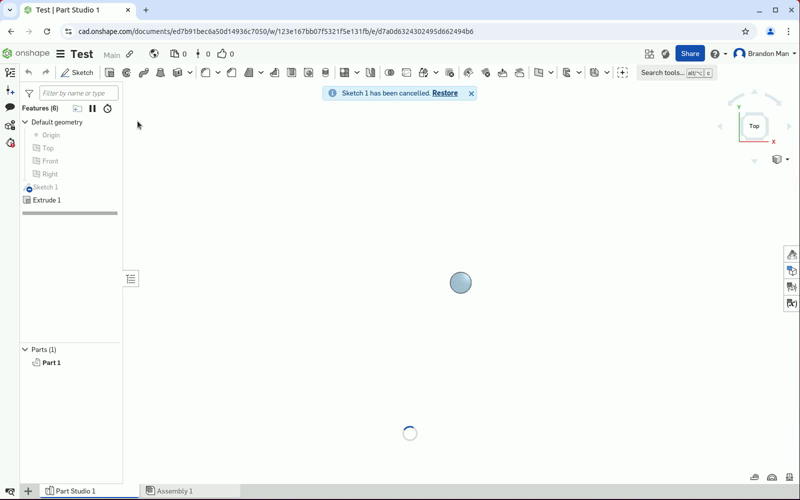
key(shift+h)
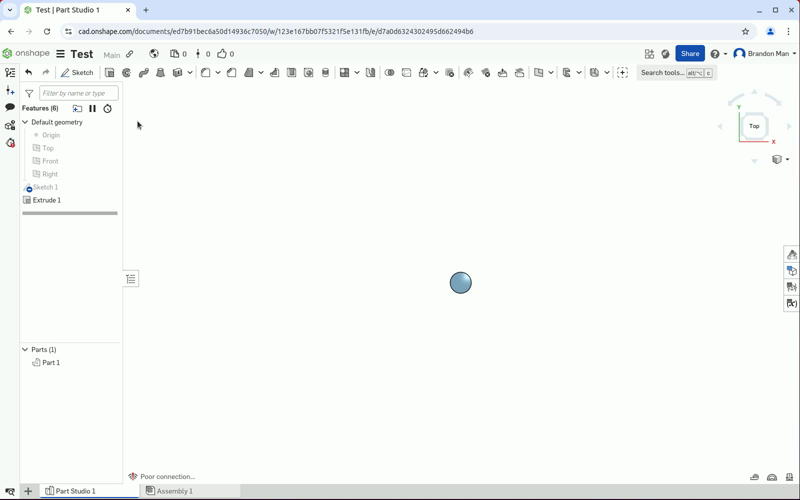
mouse_move(73, 189)
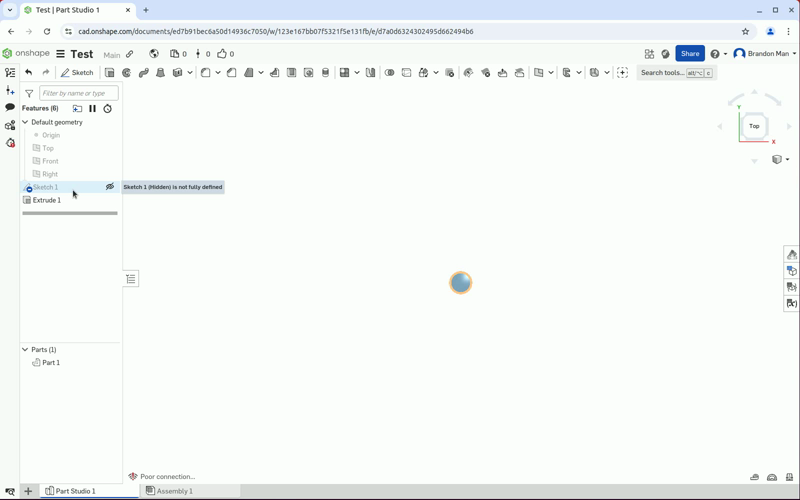
click(73, 189)
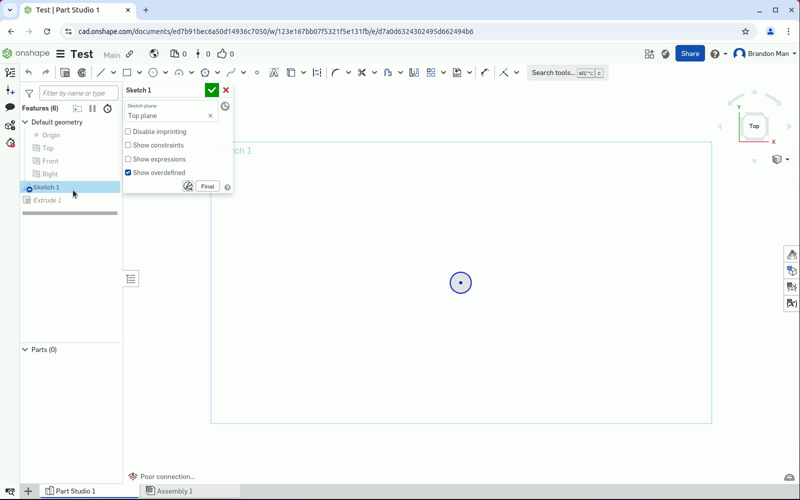
mouse_move(229, 92)
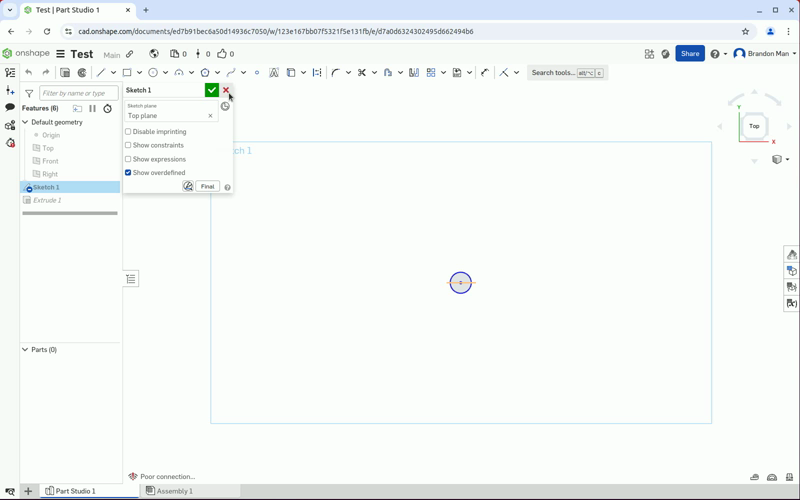
click(229, 92)
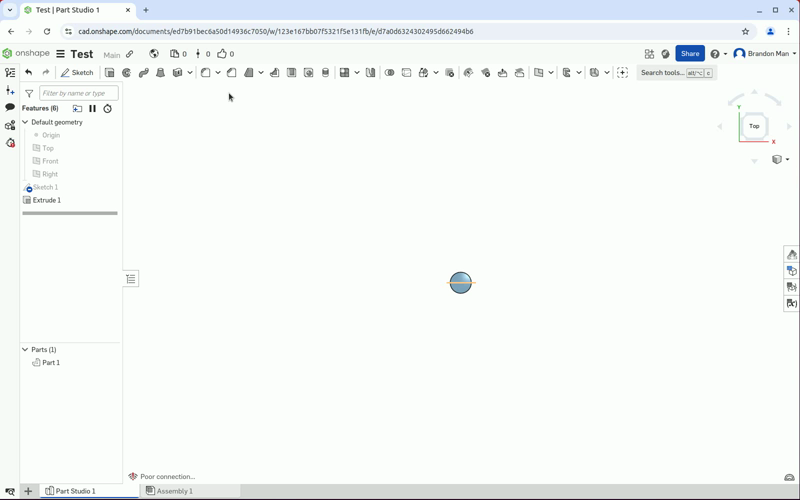
mouse_move(541, 75)
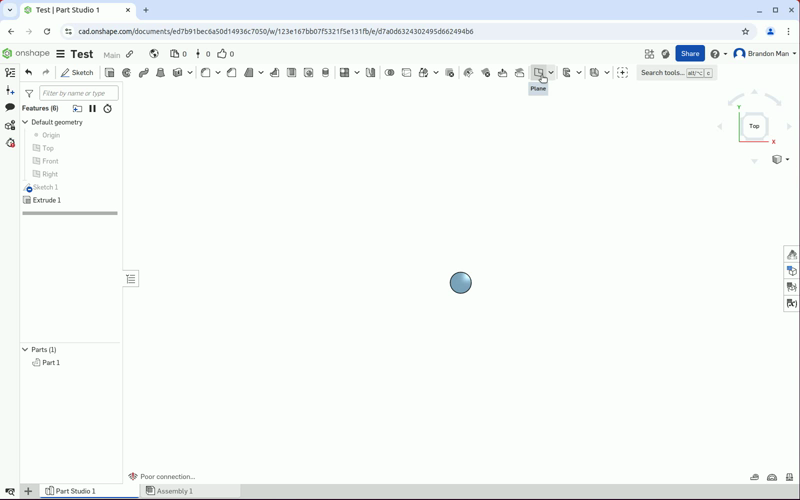
click(541, 75)
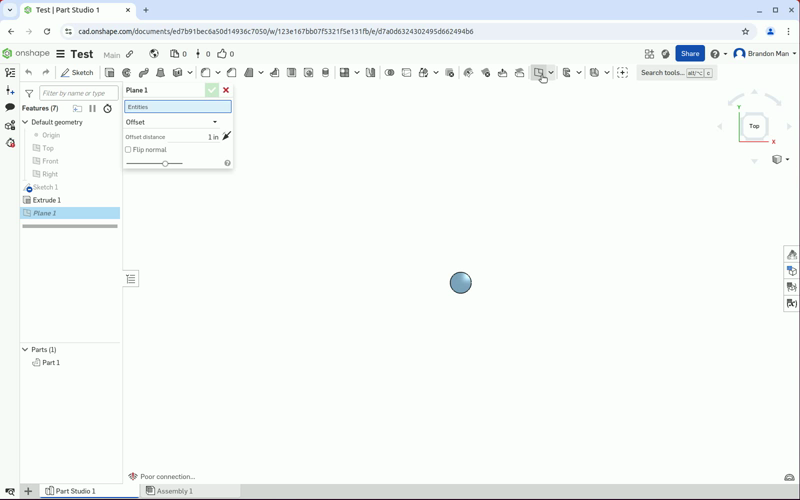
mouse_move(73, 150)
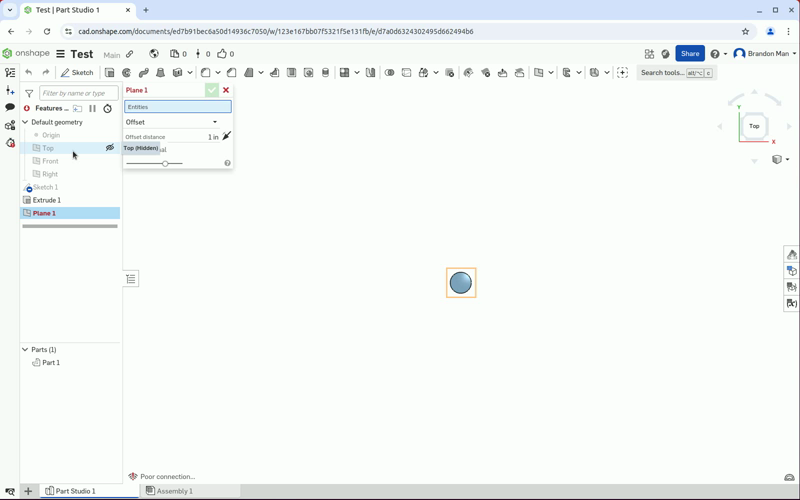
click(73, 150)
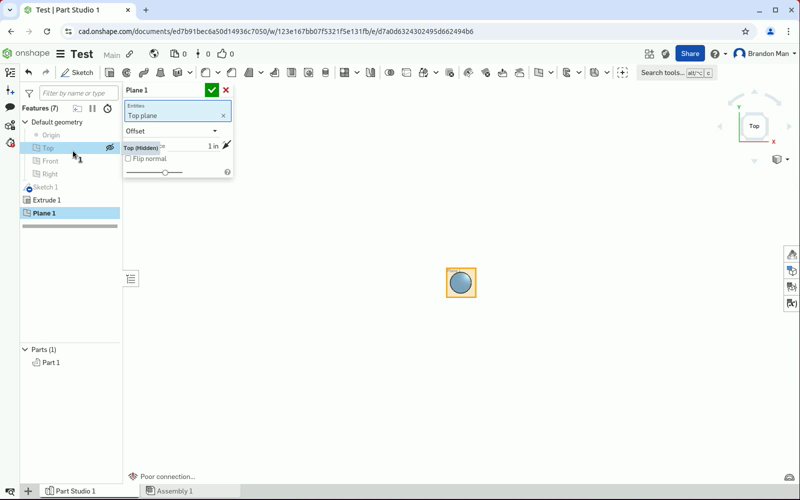
key(tab, 2)
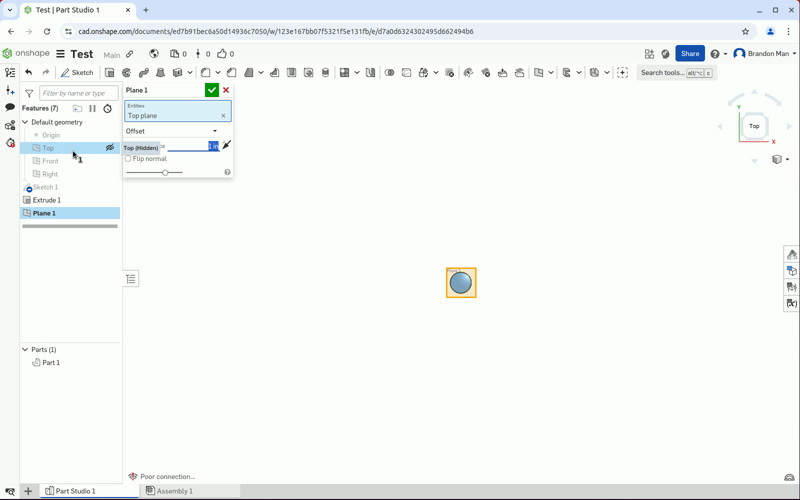
text(19.01)
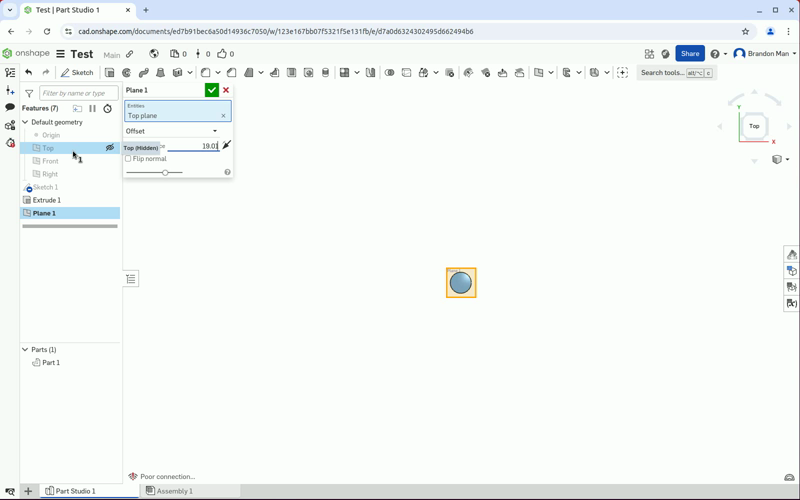
key(enter, 2)
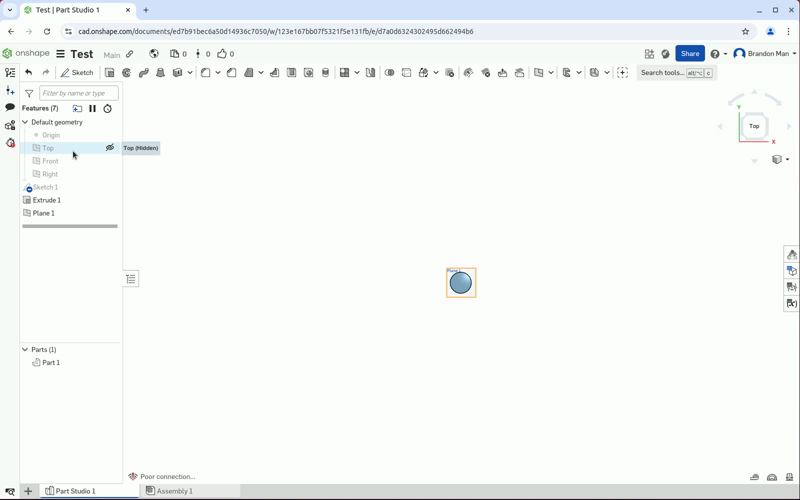
key(shift+s)
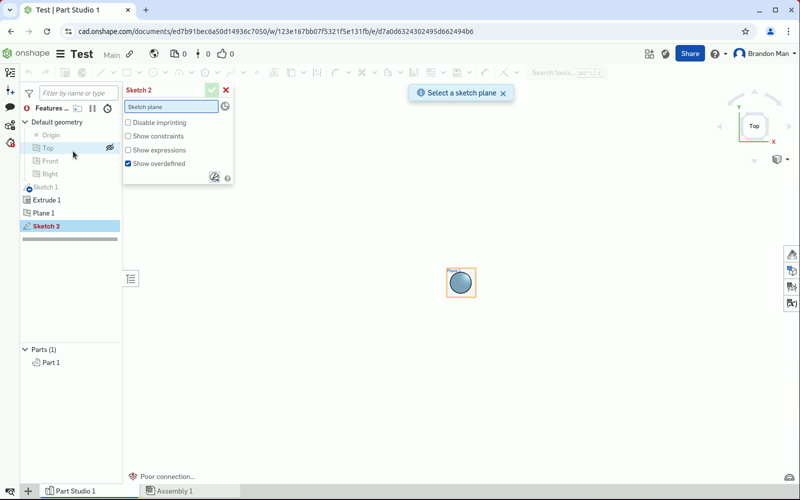
mouse_move(73, 215)
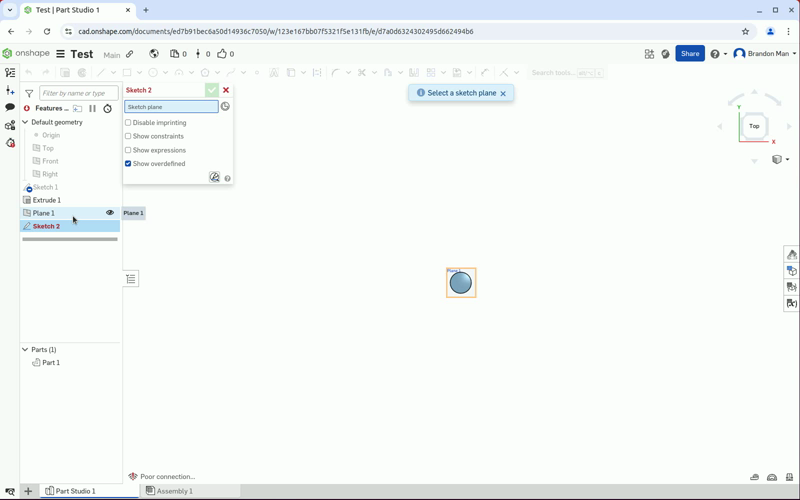
click(73, 215)
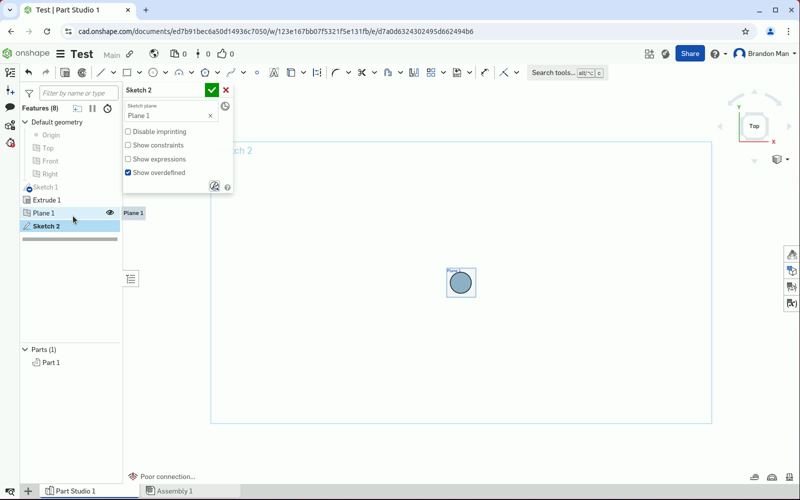
mouse_move(73, 352)
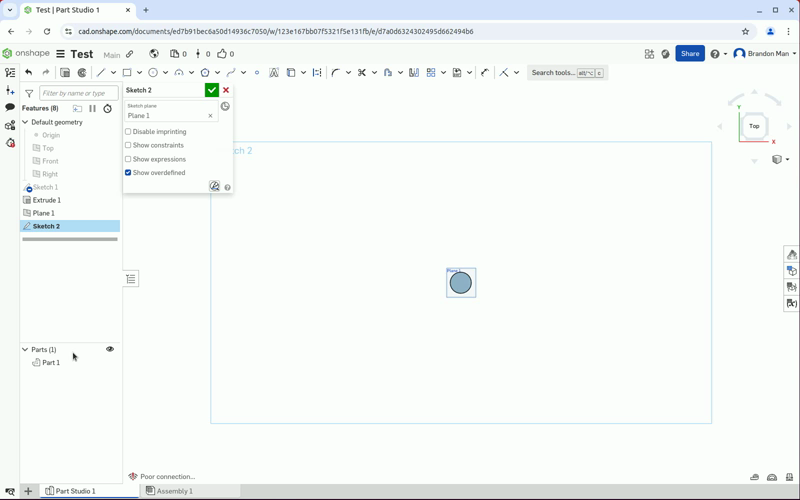
key(y)
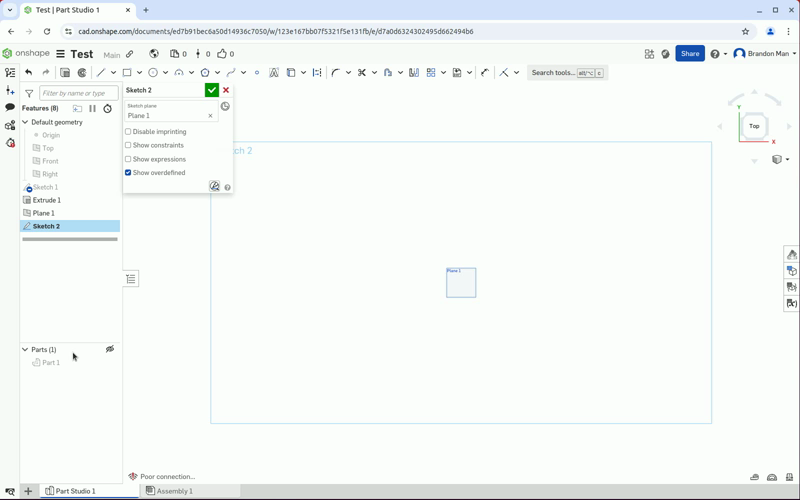
key(c)
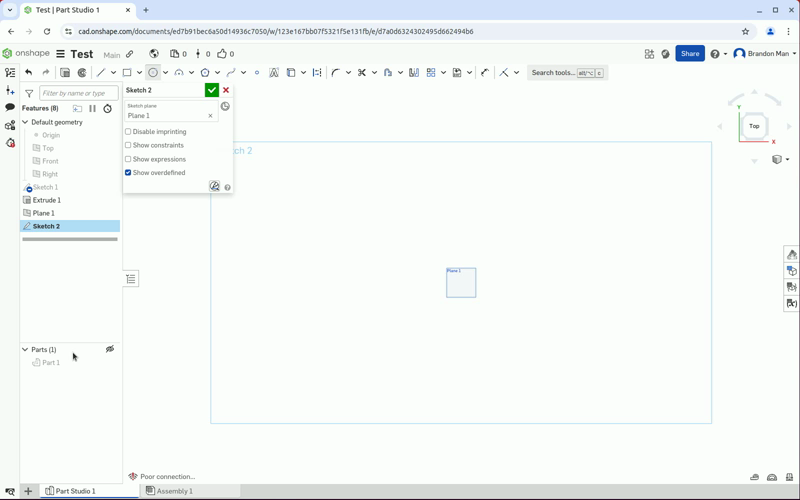
key_down(shift)
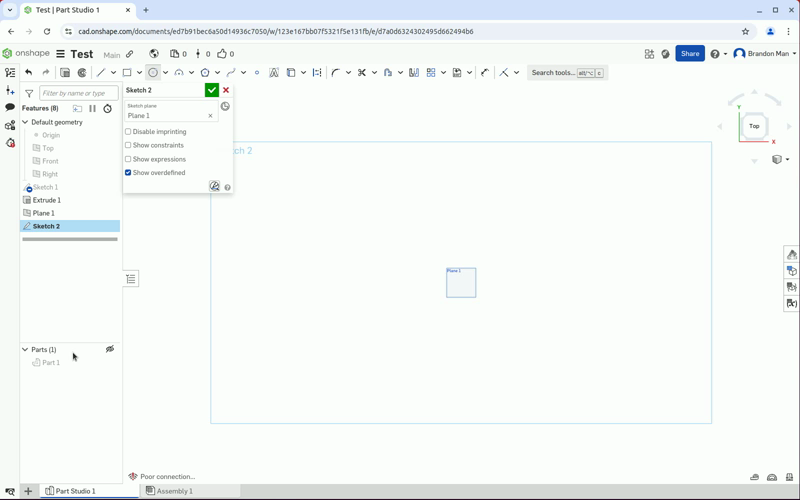
mouse_move(461, 282)
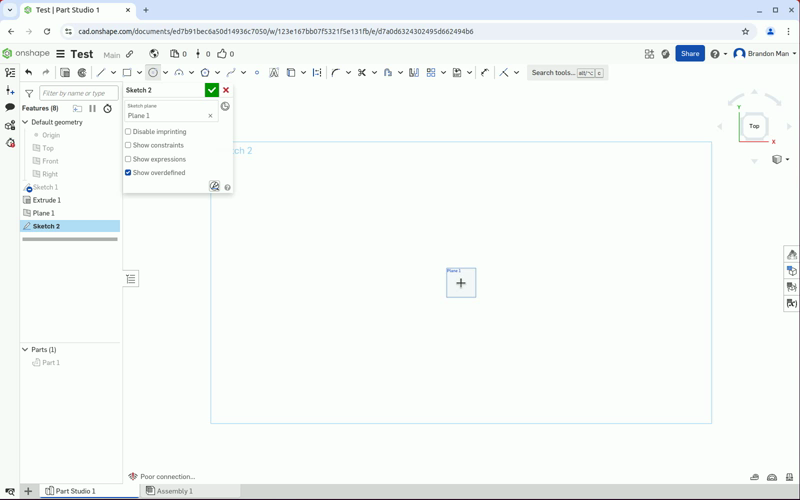
click(461, 282)
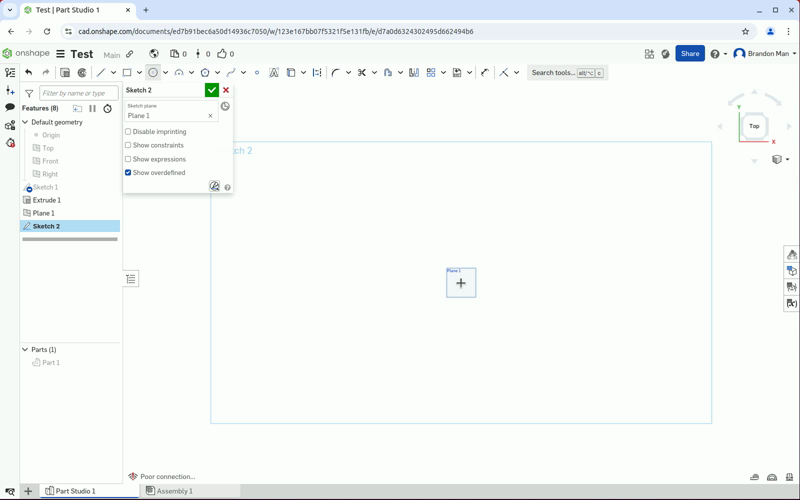
key_up(shift)
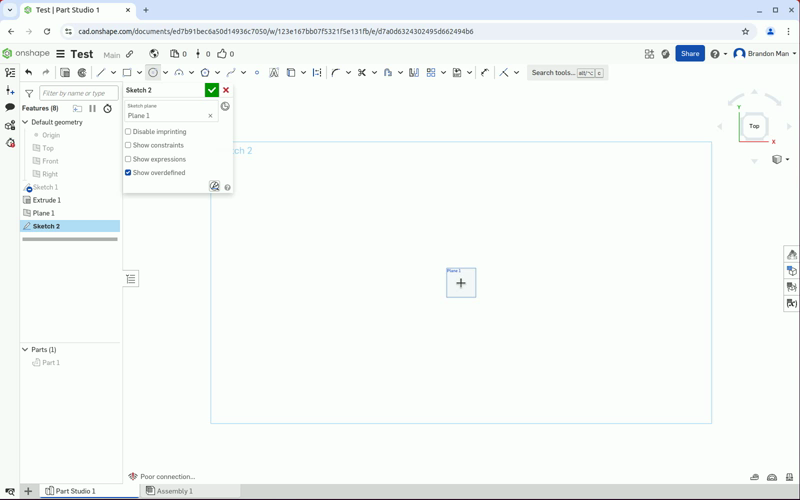
mouse_move(463, 282)
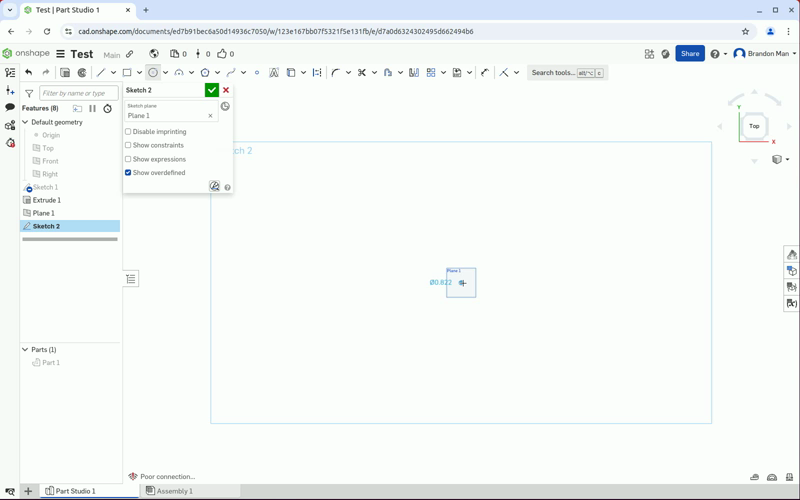
scroll(6)
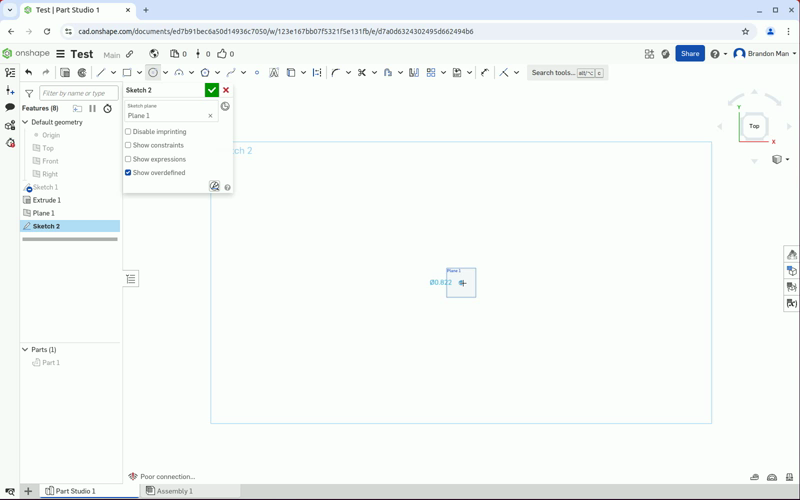
scroll(6)
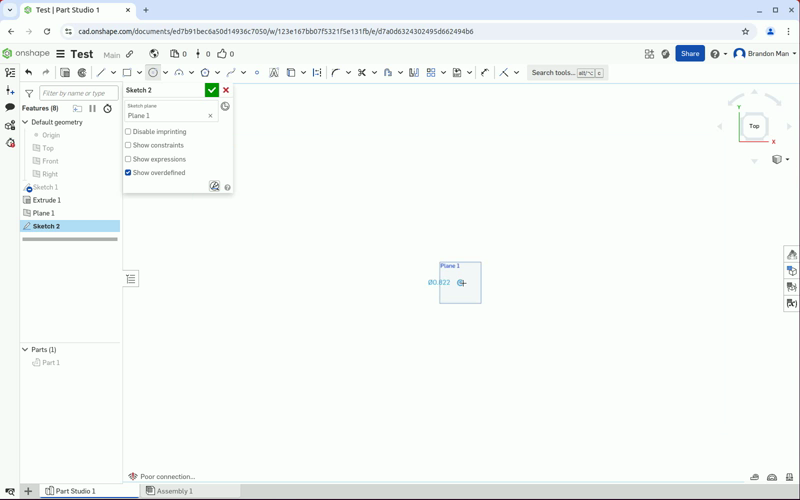
scroll(6)
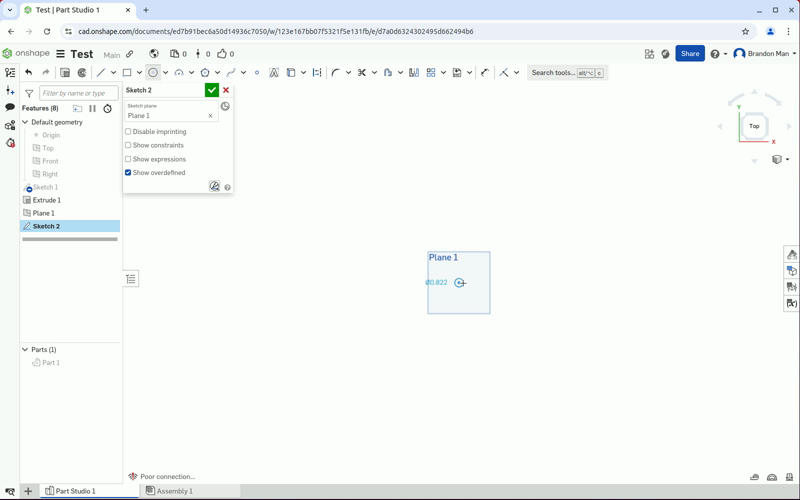
scroll(6)
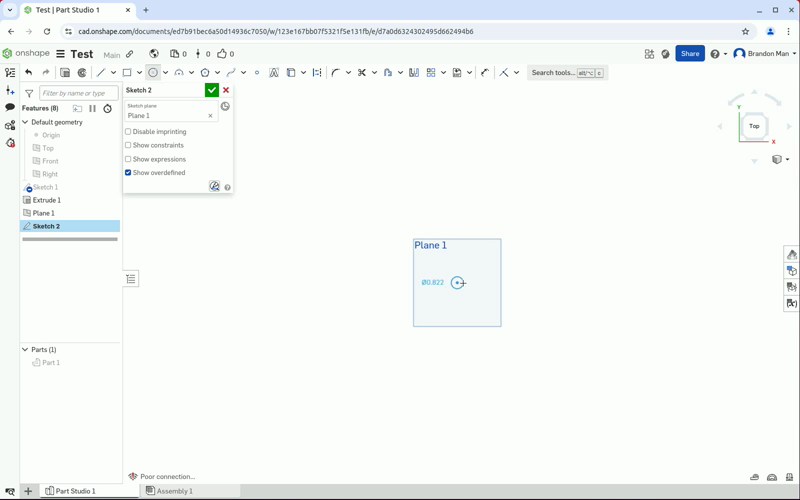
scroll(6)
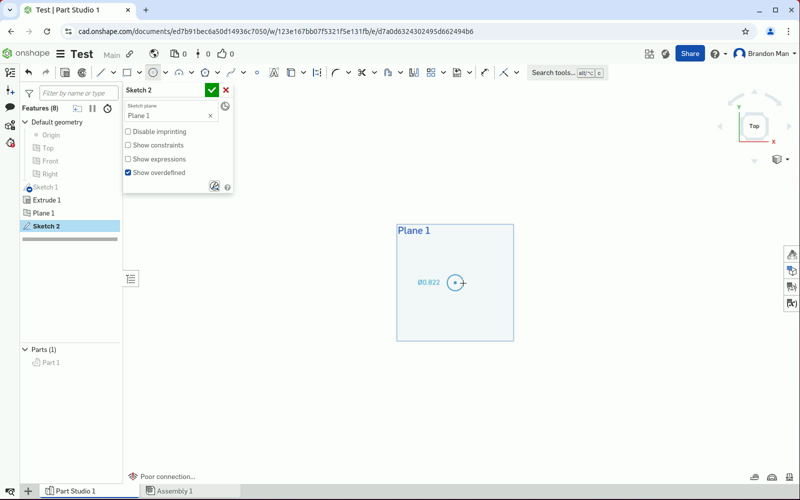
scroll(6)
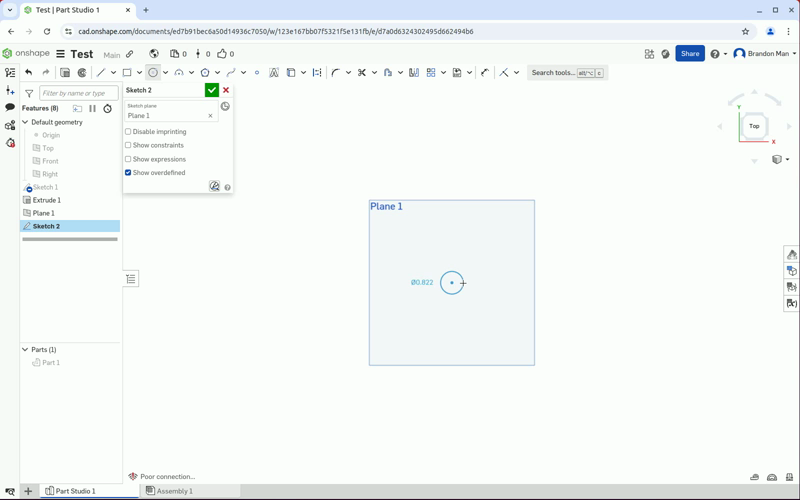
scroll(6)
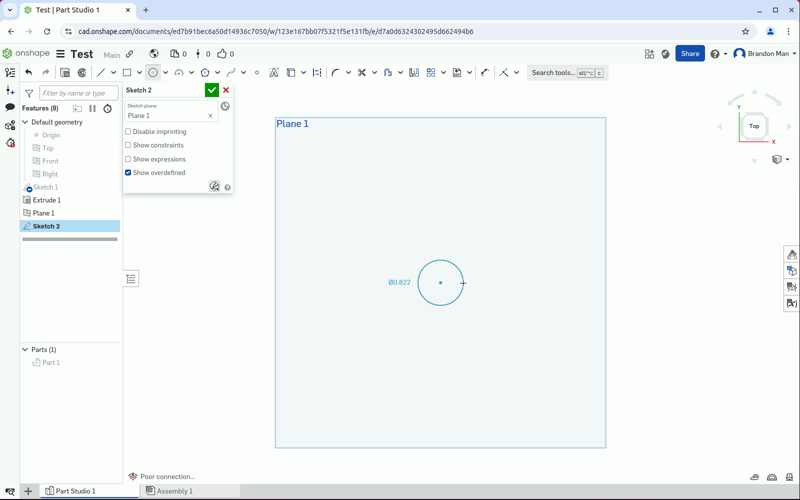
click(463, 282)
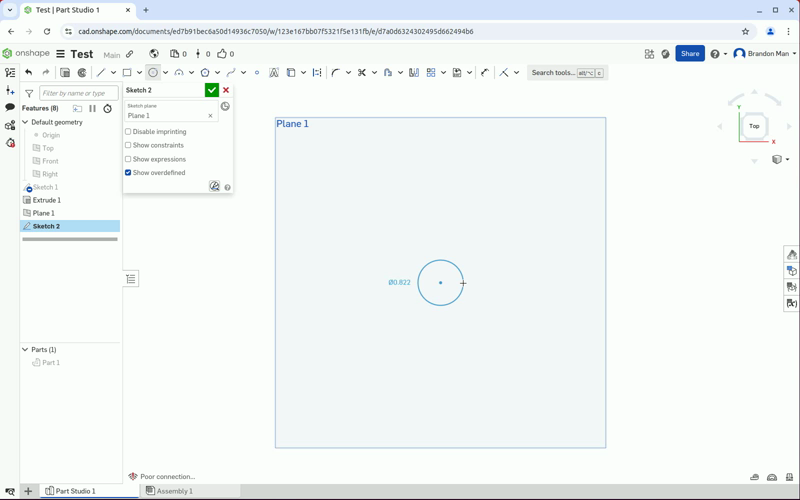
scroll(-6)
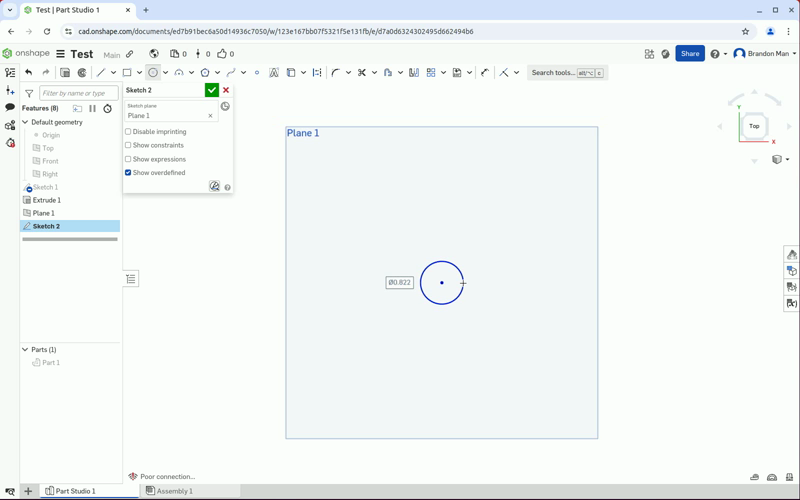
scroll(-6)
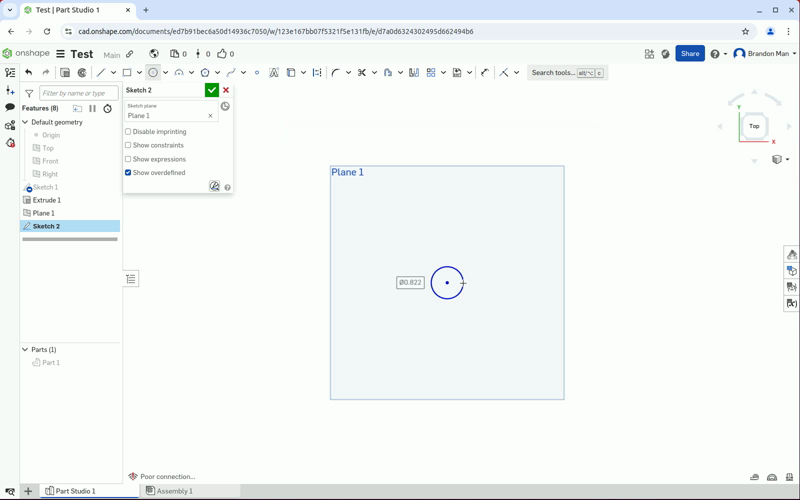
scroll(-6)
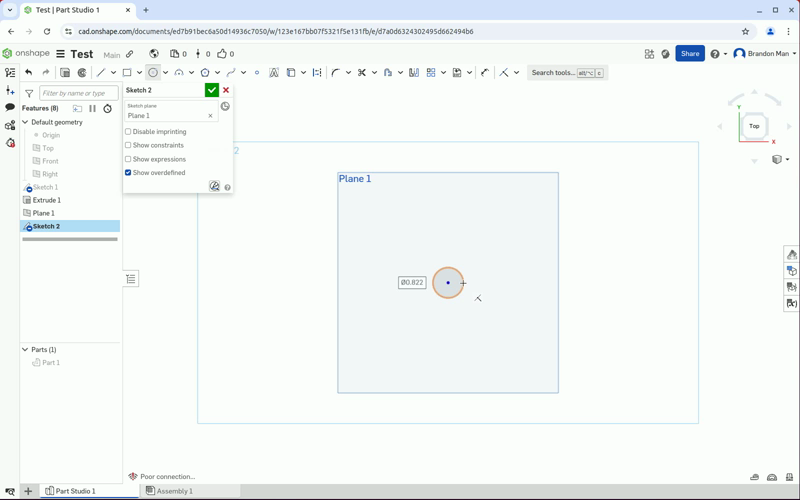
scroll(-6)
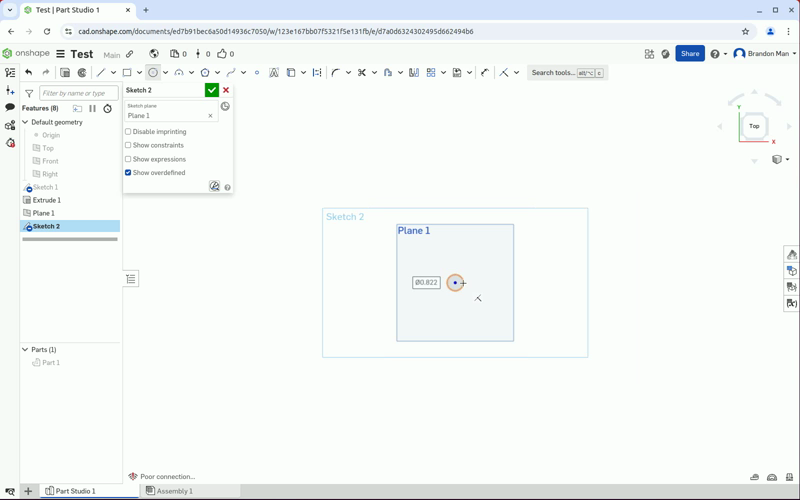
scroll(-6)
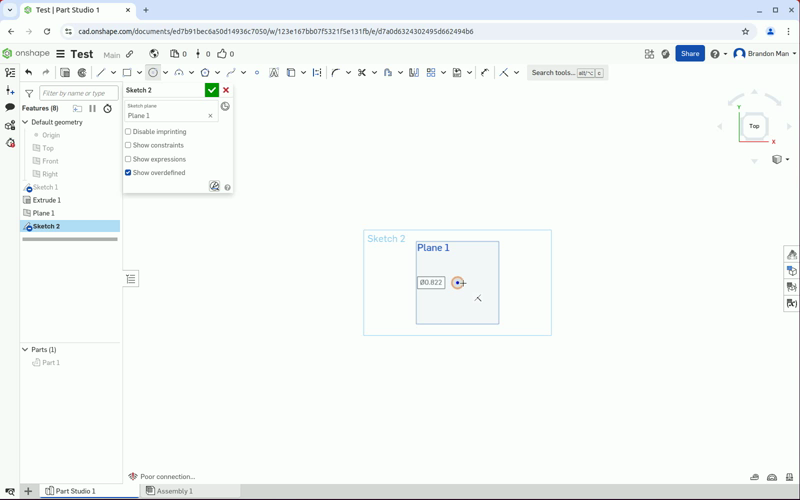
scroll(-6)
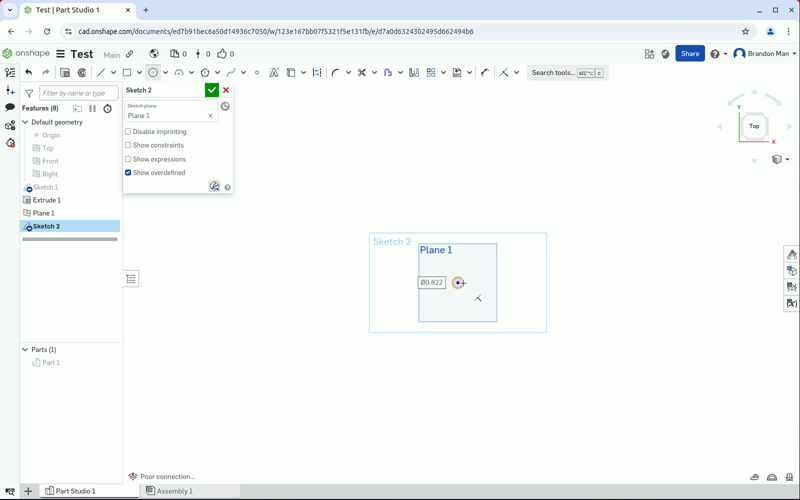
scroll(-6)
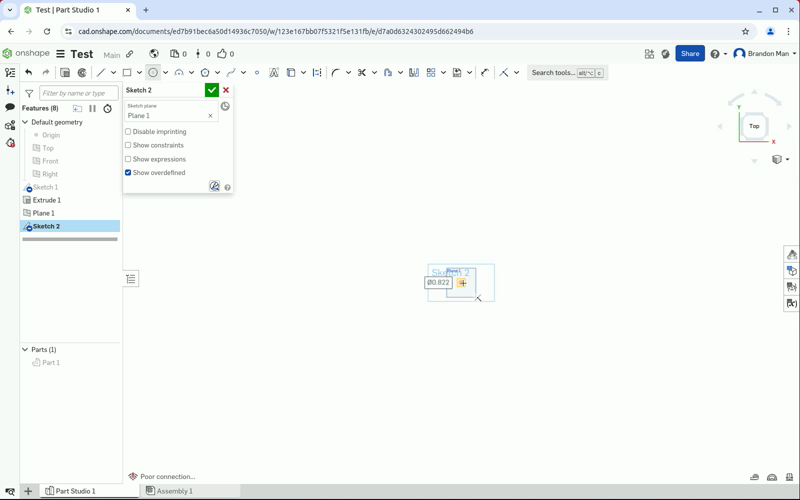
key(esc)
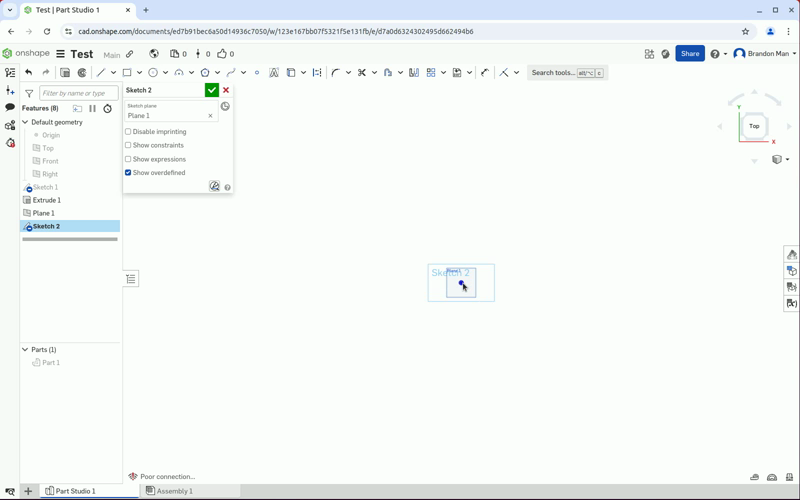
mouse_move(462, 283)
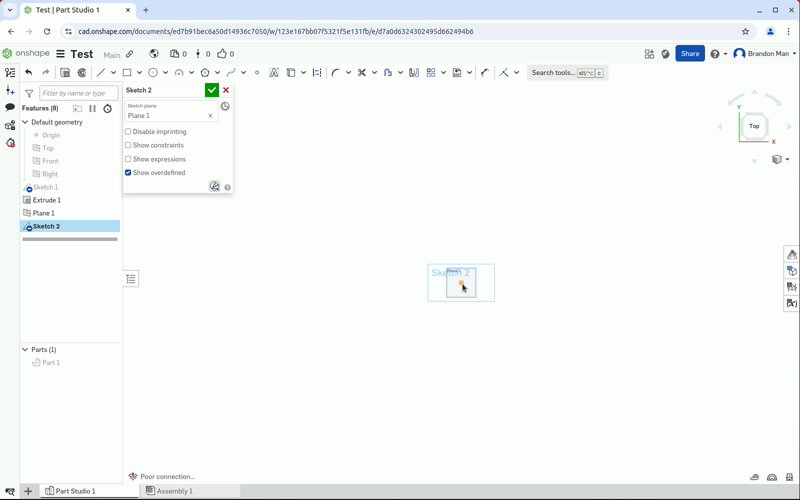
scroll(6)
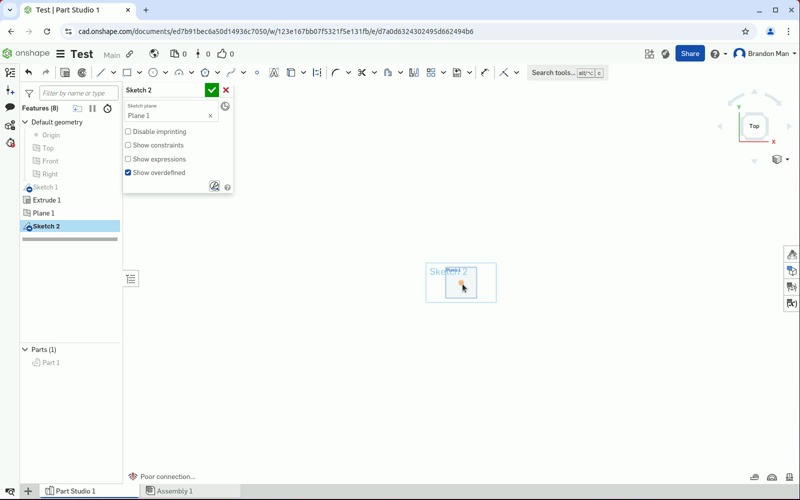
scroll(6)
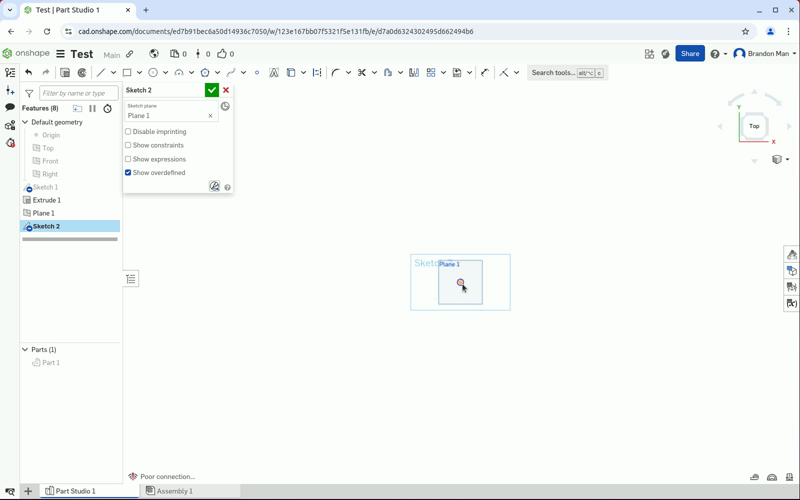
scroll(6)
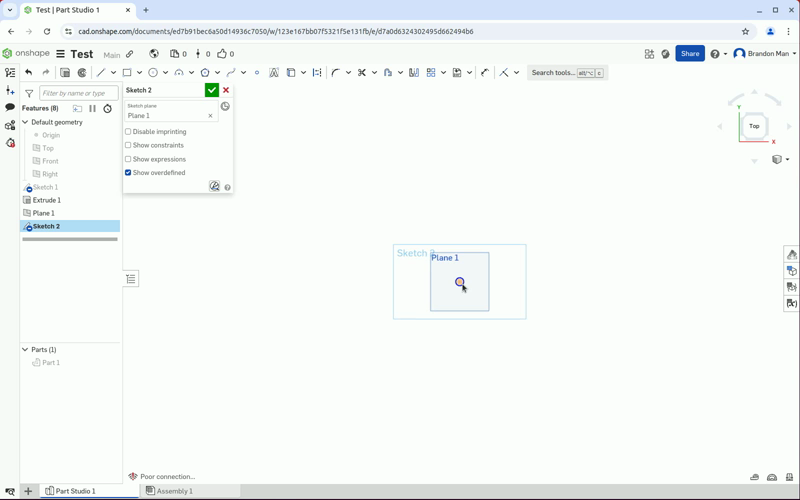
scroll(6)
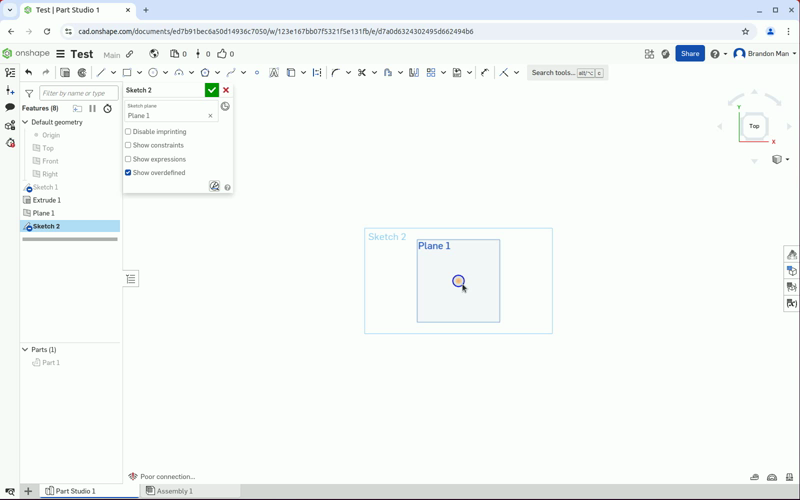
scroll(6)
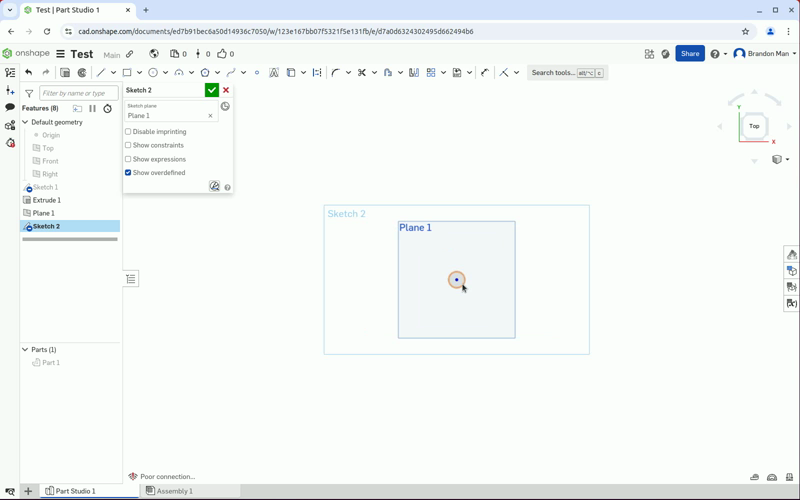
scroll(6)
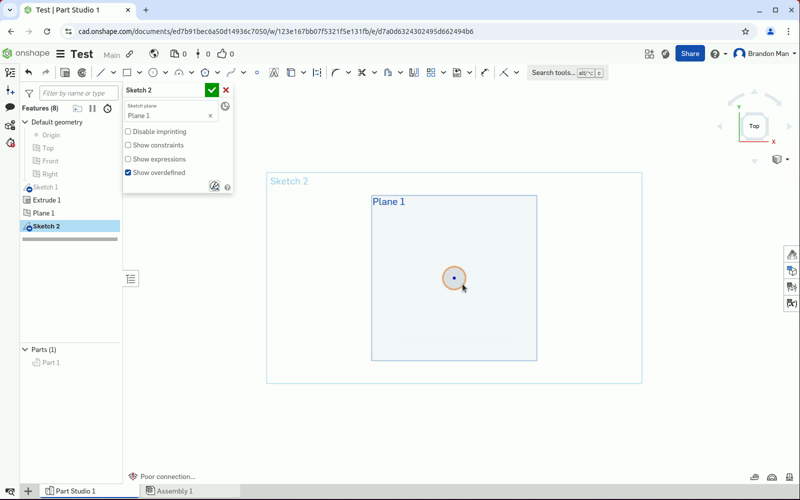
scroll(6)
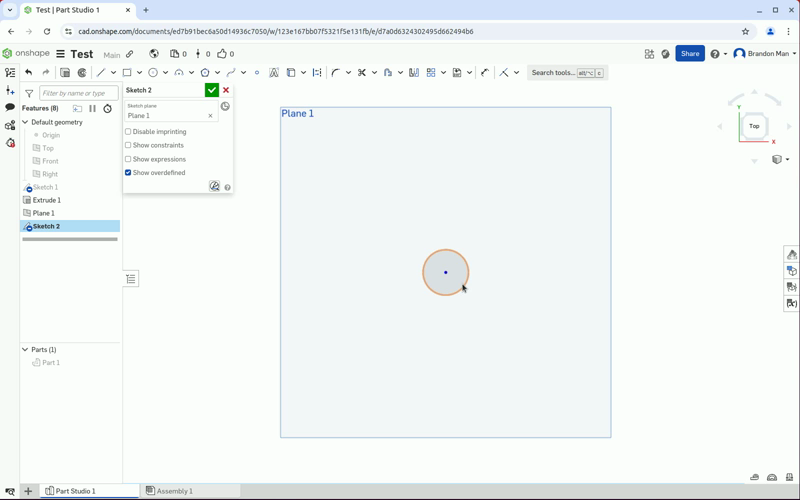
click(462, 283)
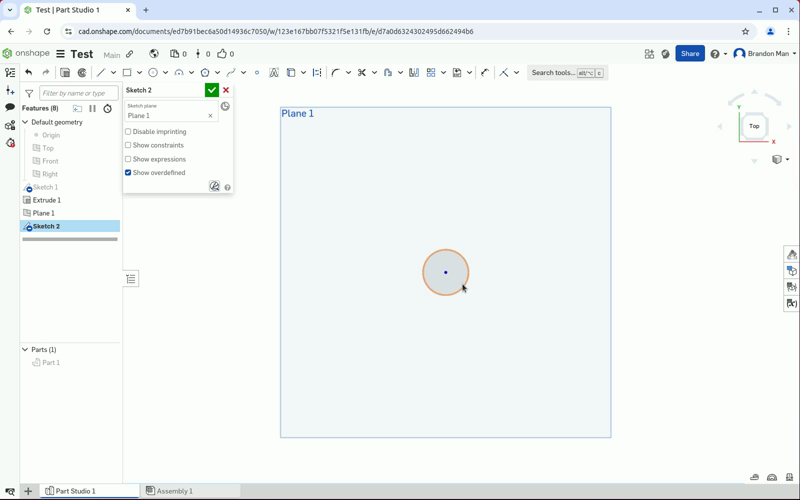
scroll(-6)
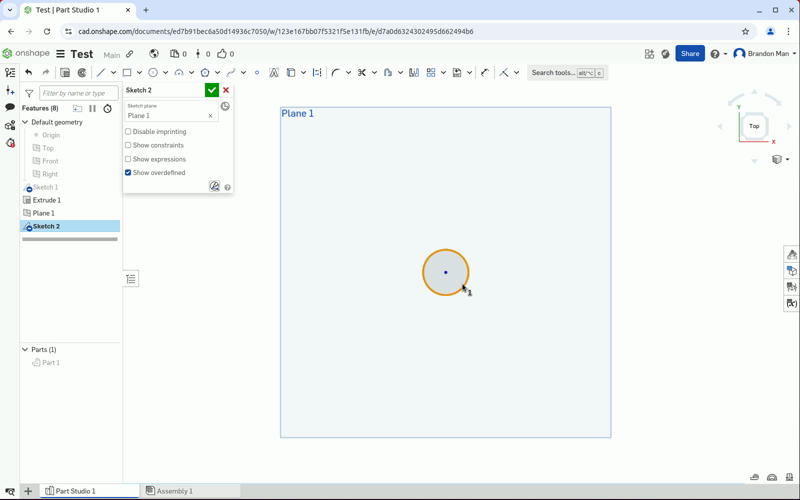
scroll(-6)
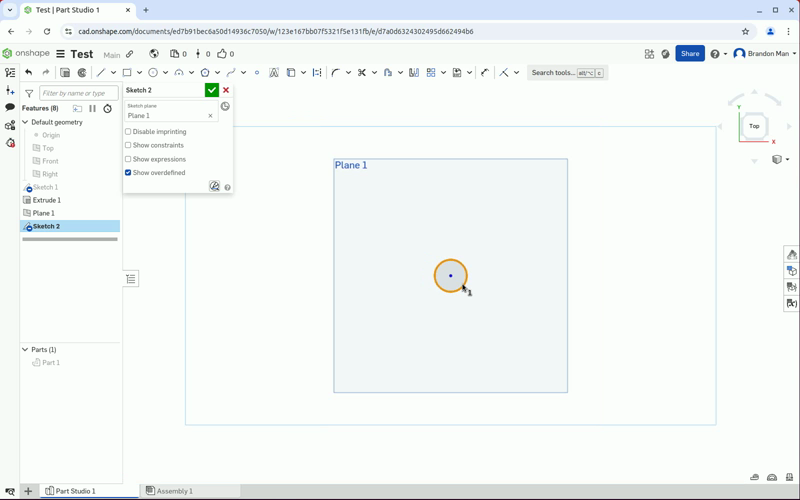
scroll(-6)
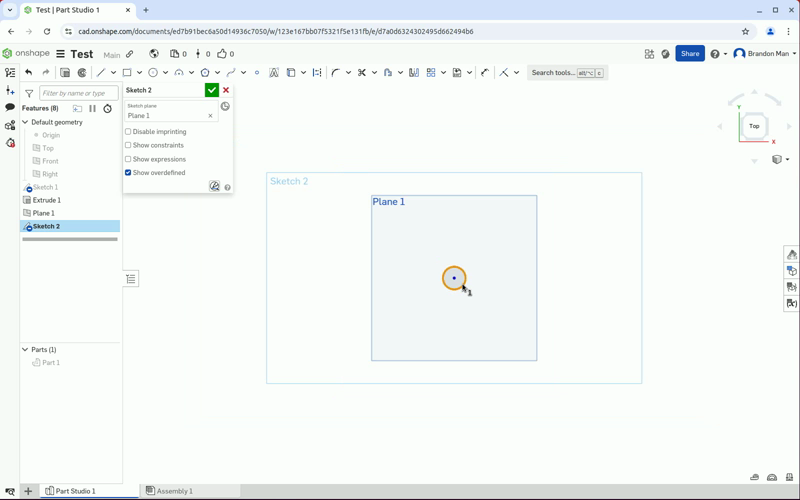
scroll(-6)
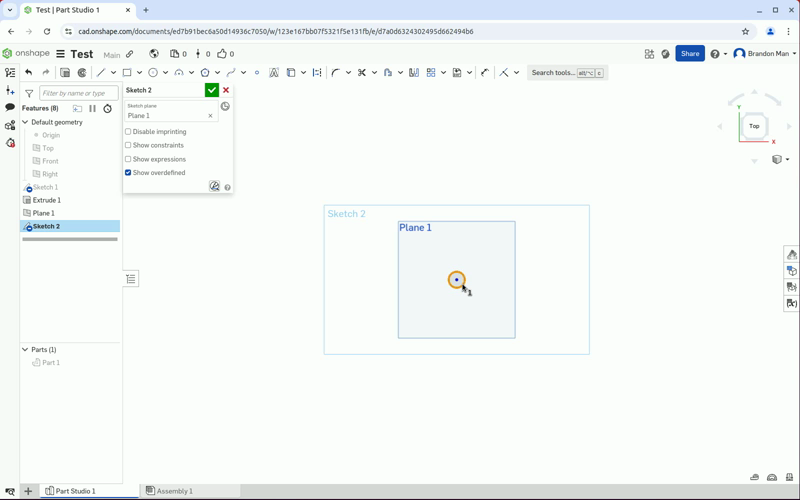
scroll(-6)
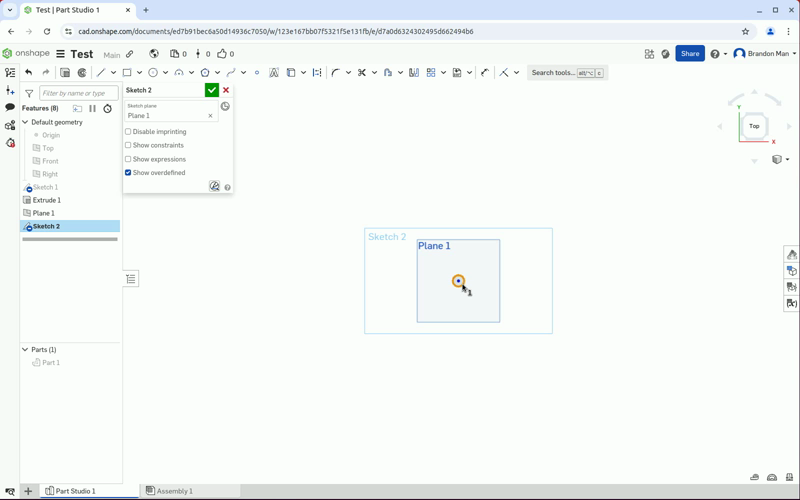
scroll(-6)
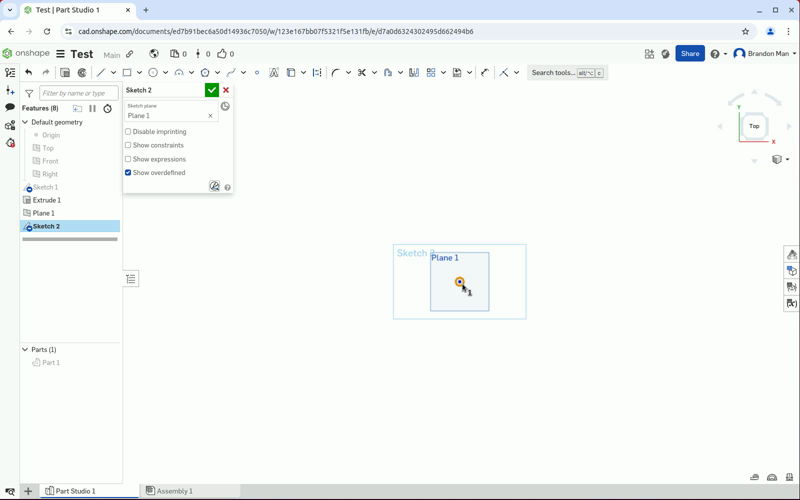
scroll(-6)
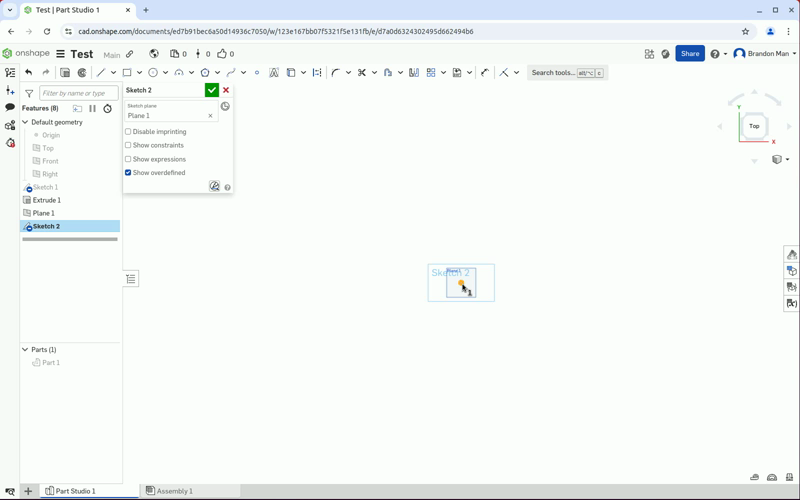
mouse_move(73, 352)
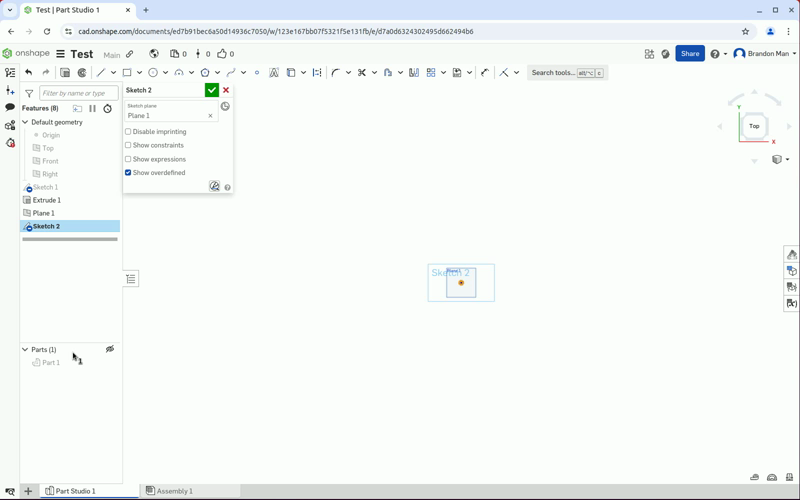
key(shift+y)
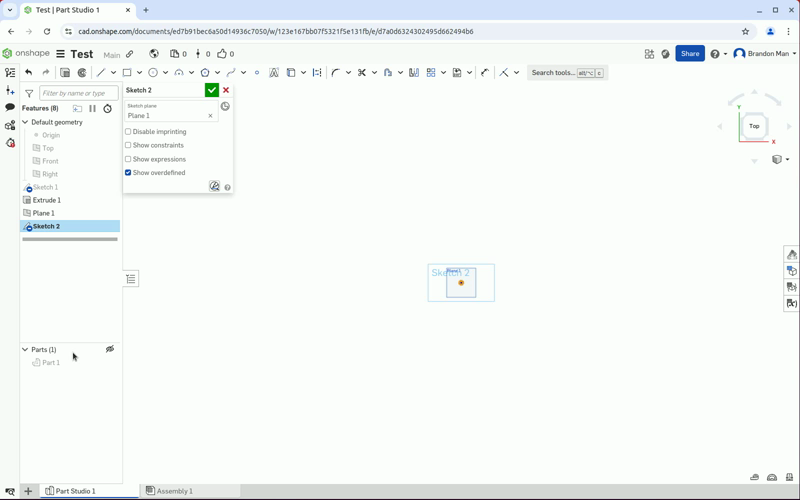
key(shift+e)
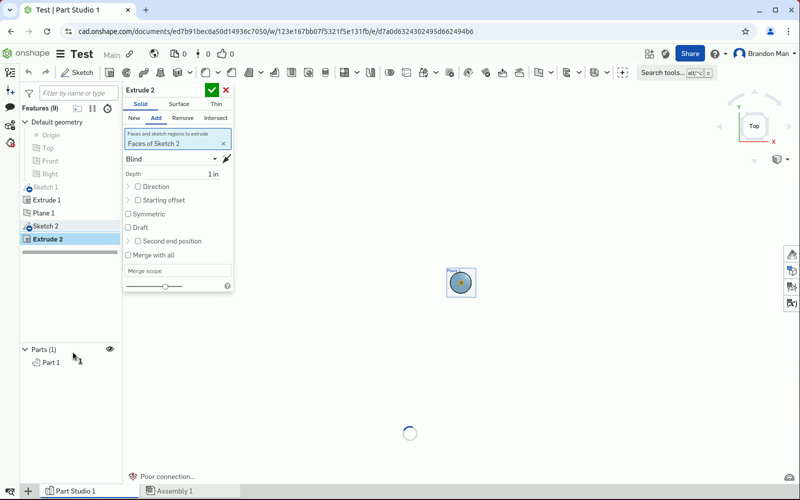
mouse_move(143, 106)
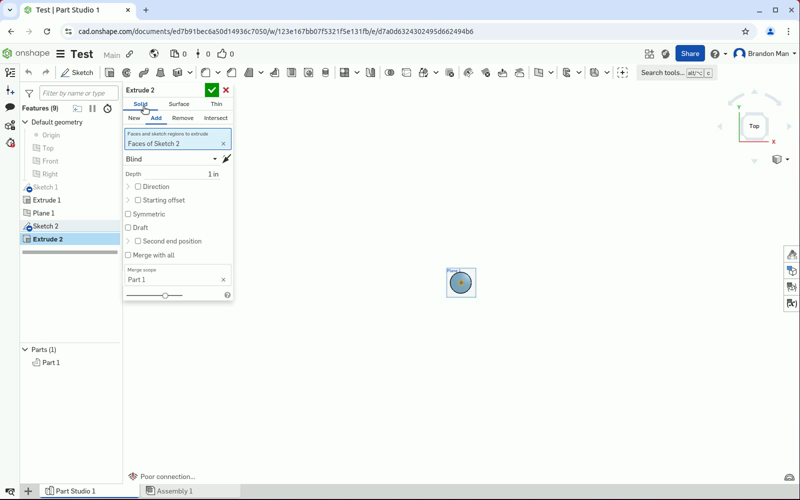
click(143, 106)
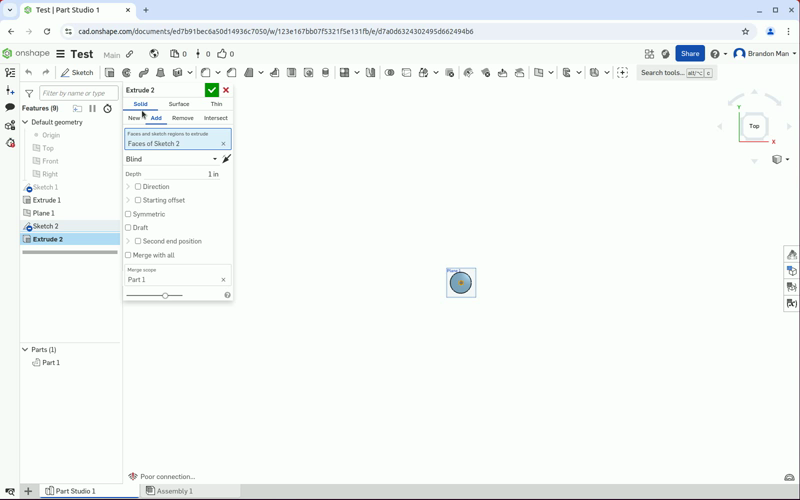
mouse_move(137, 120)
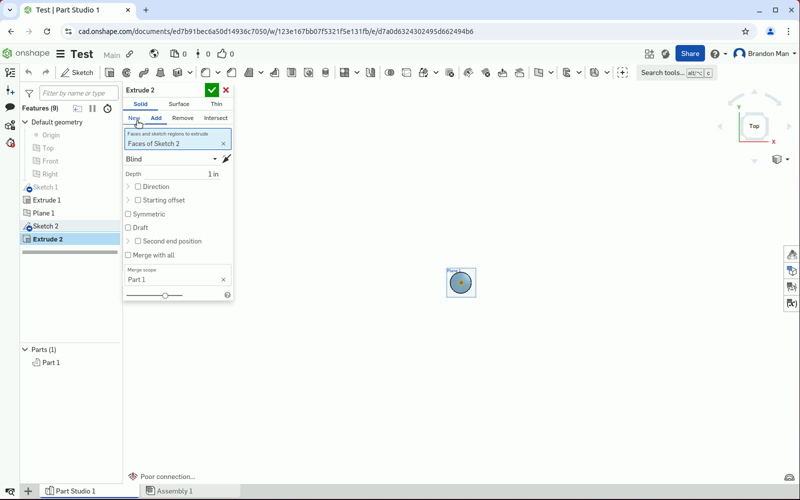
click(137, 120)
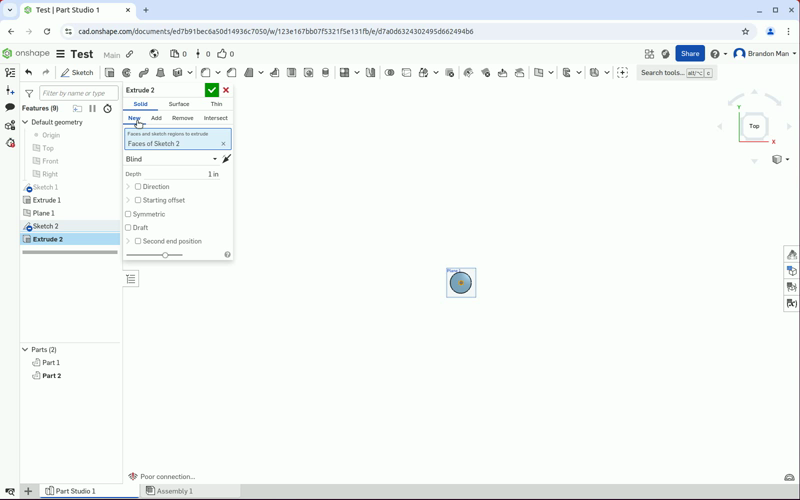
key(tab, 4)
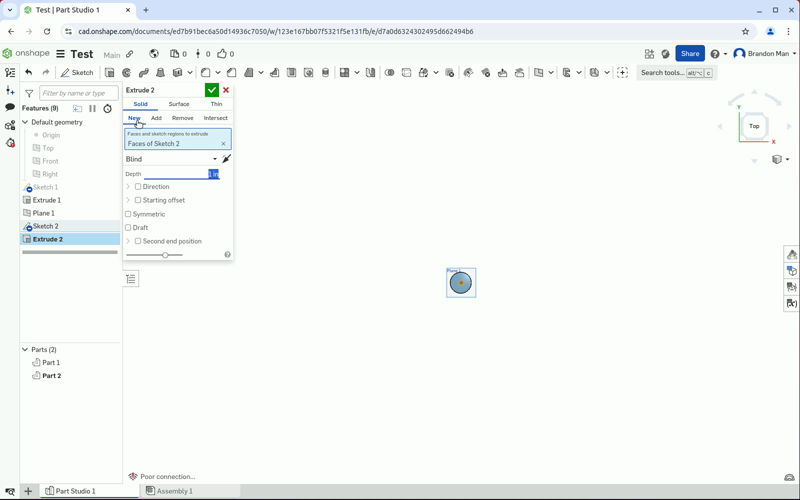
text(4.092)
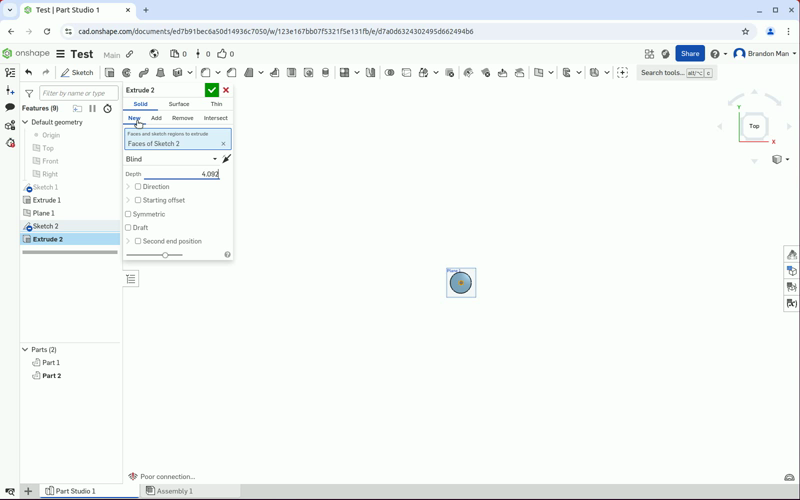
key(enter)
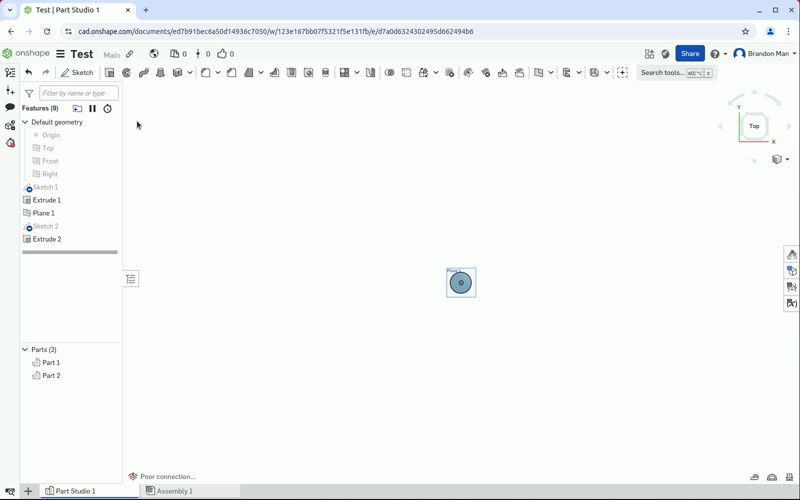
key(shift+h)
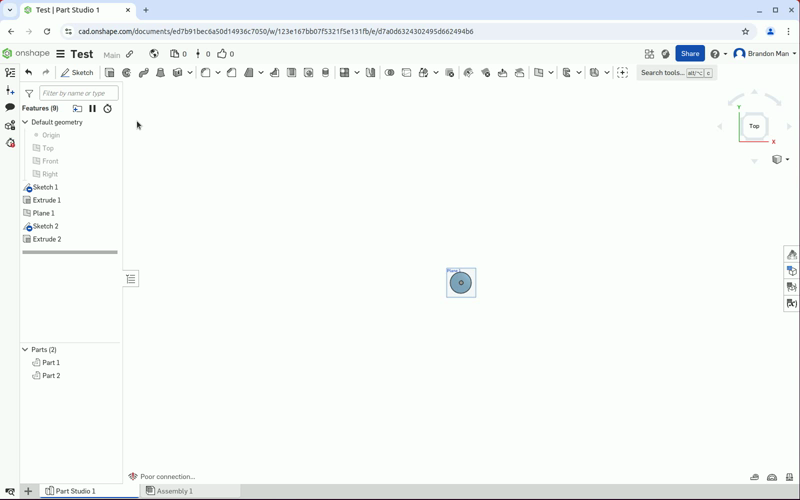
key(shift+h)
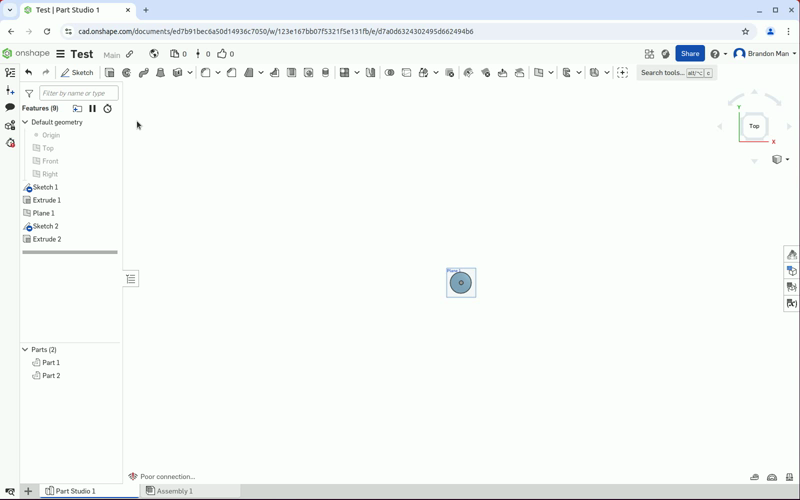
key(shift+7)
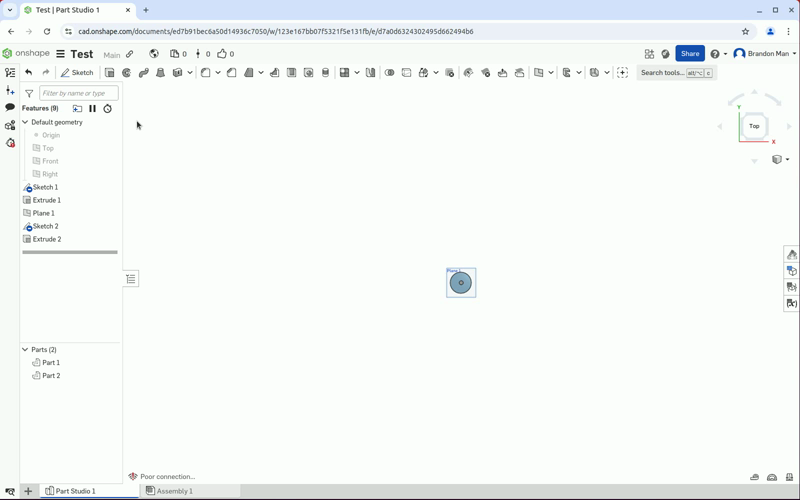
key(up, 3)
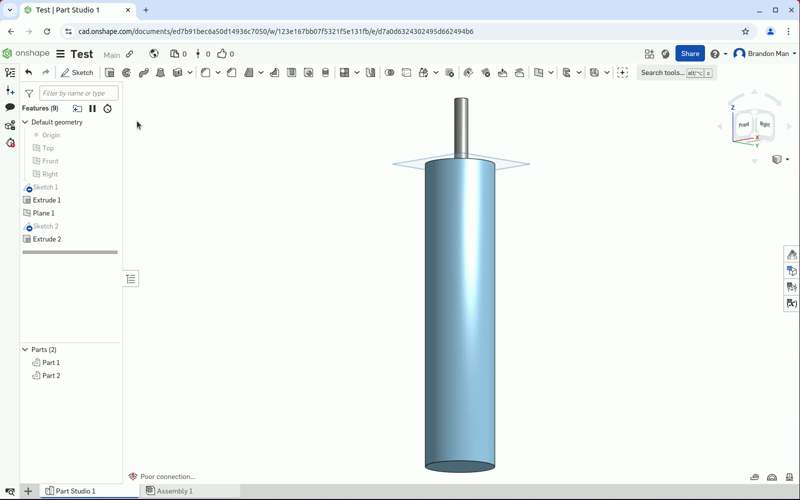
key(left, 3)
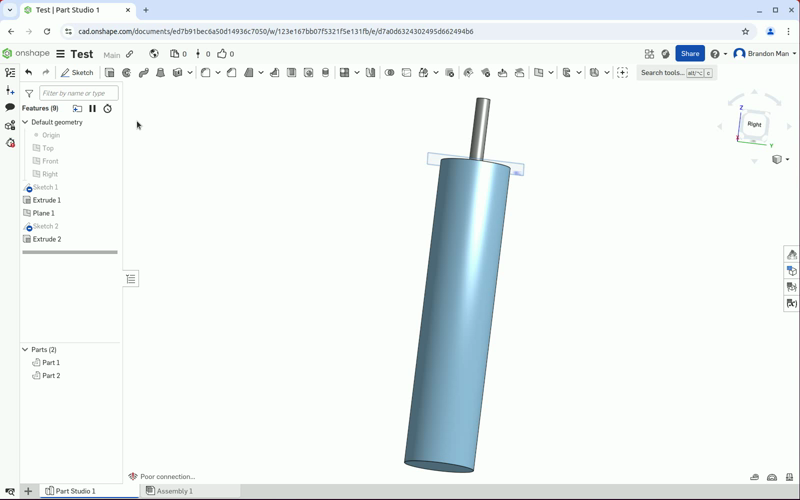
key(right, 3)
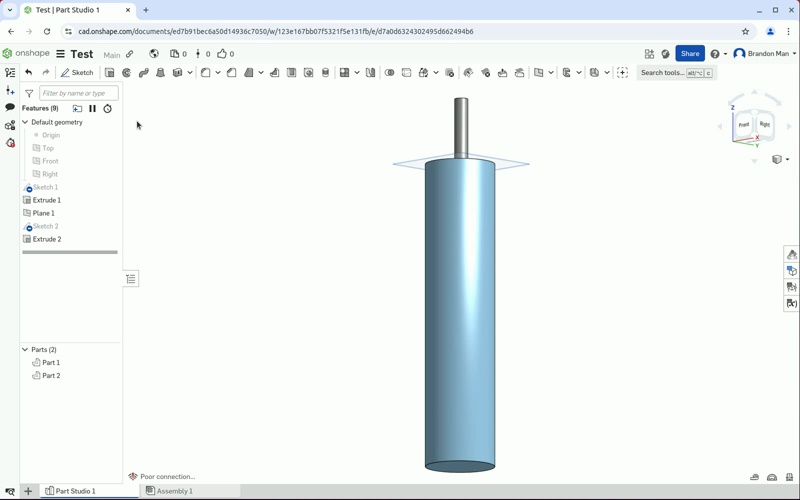
key(down, 3)
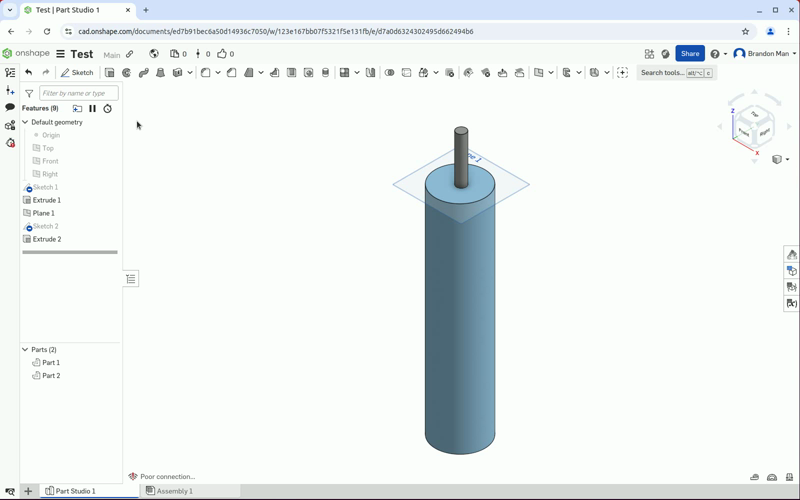
mouse_move(73, 189)
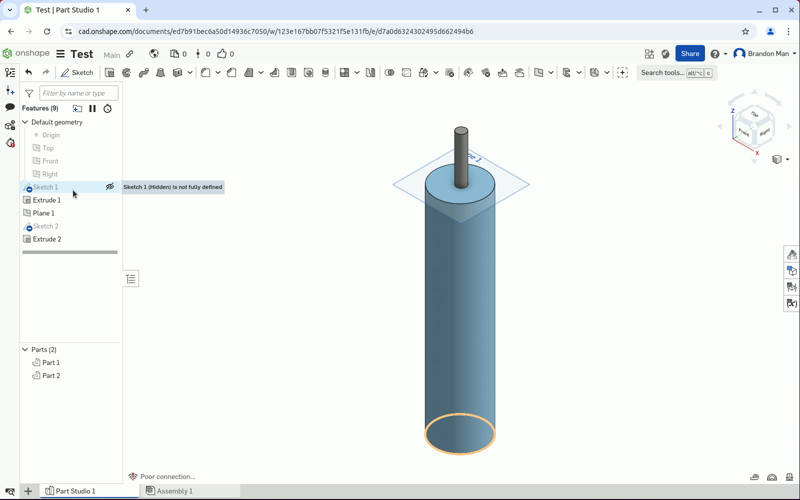
click(73, 189)